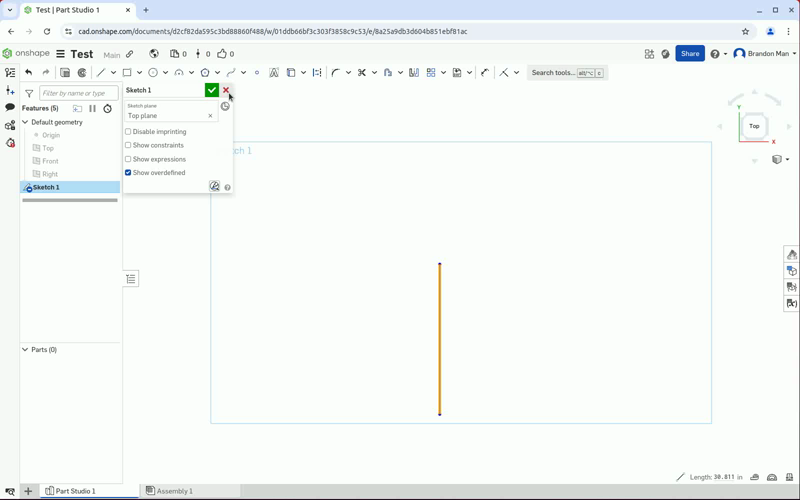
key(shift+h)
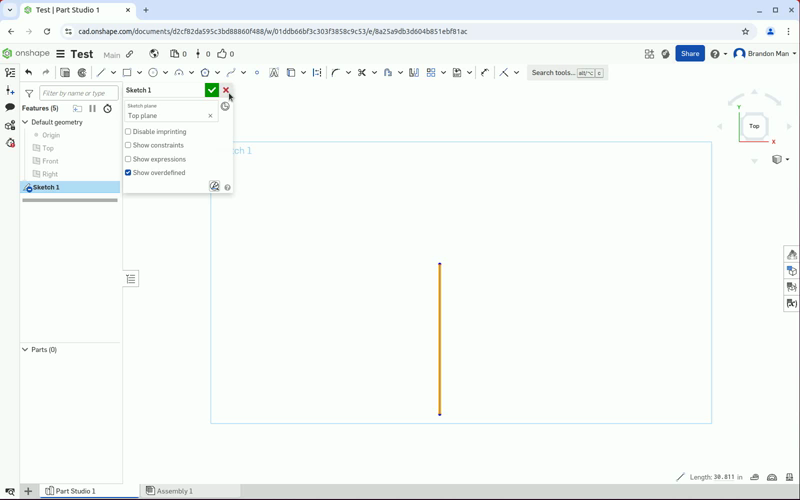
key(shift+s)
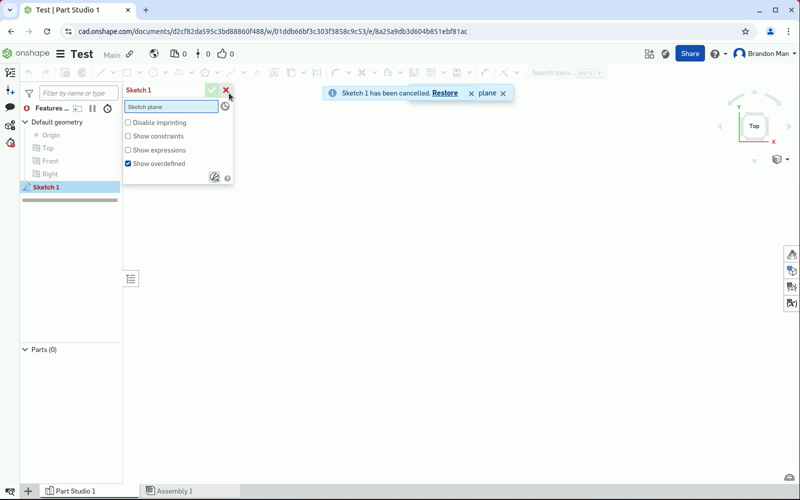
mouse_move(73, 150)
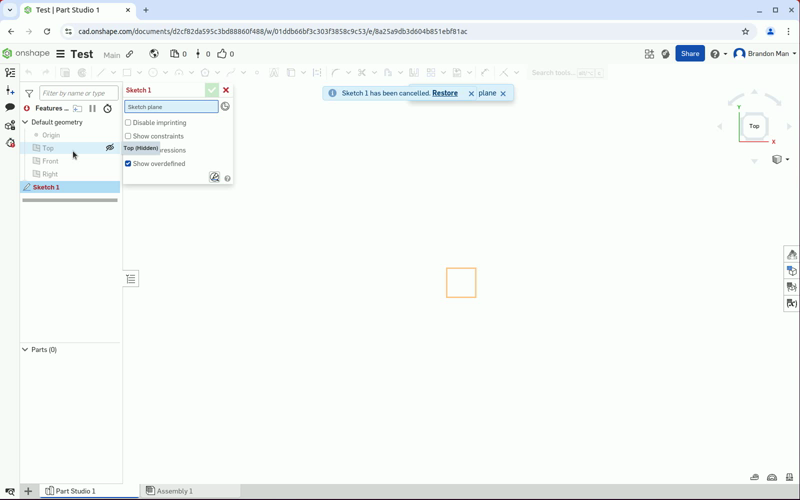
click(73, 150)
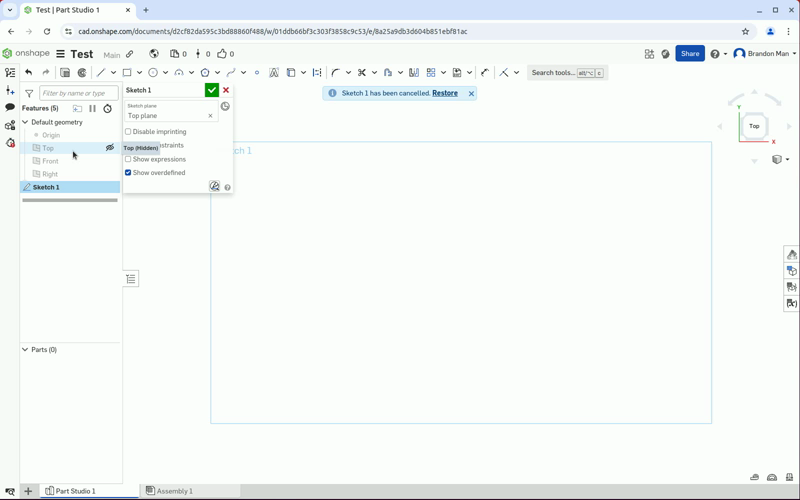
mouse_move(73, 352)
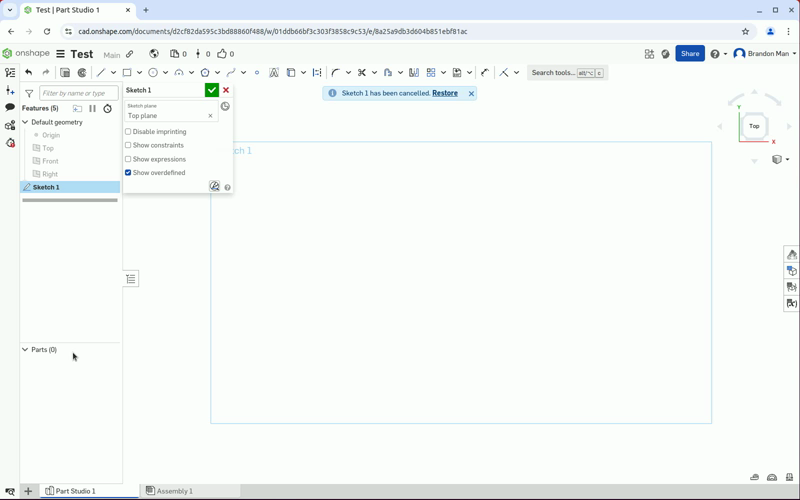
key(y)
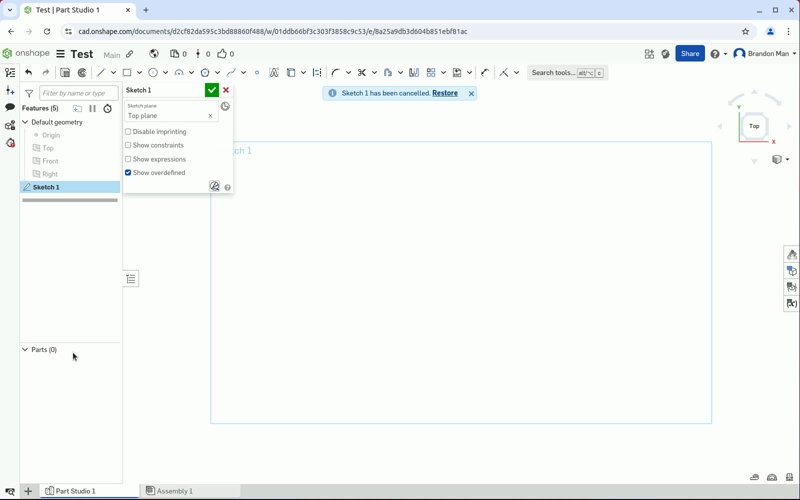
key(c)
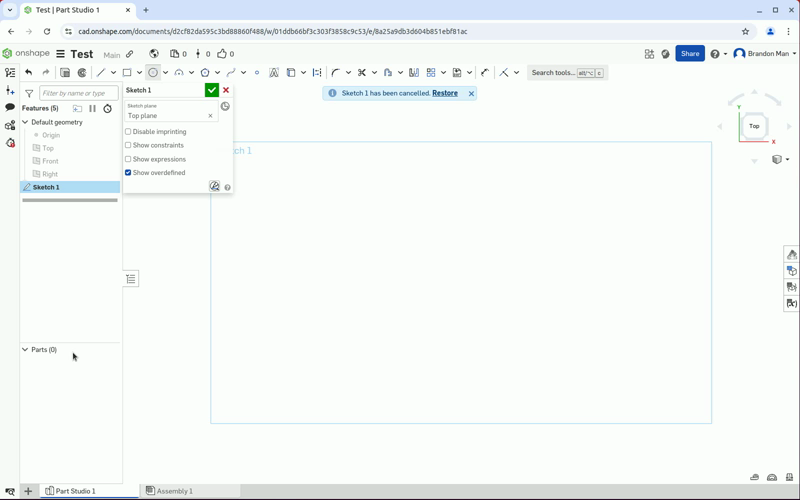
key_down(shift)
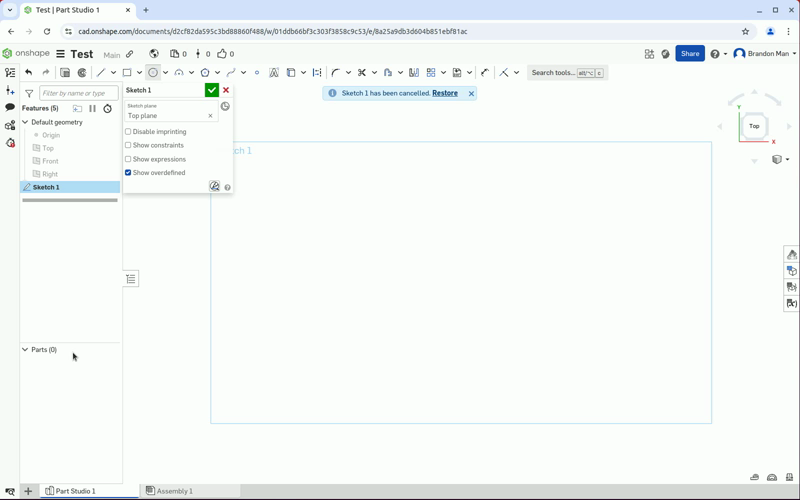
mouse_move(461, 282)
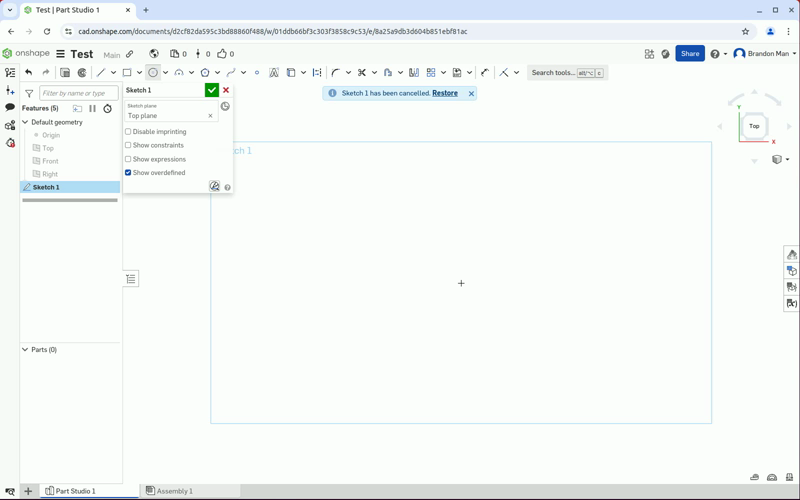
click(461, 282)
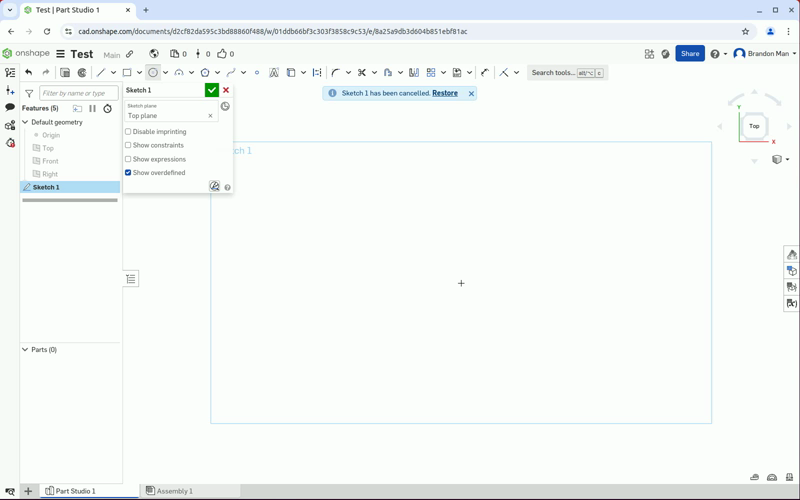
key_up(shift)
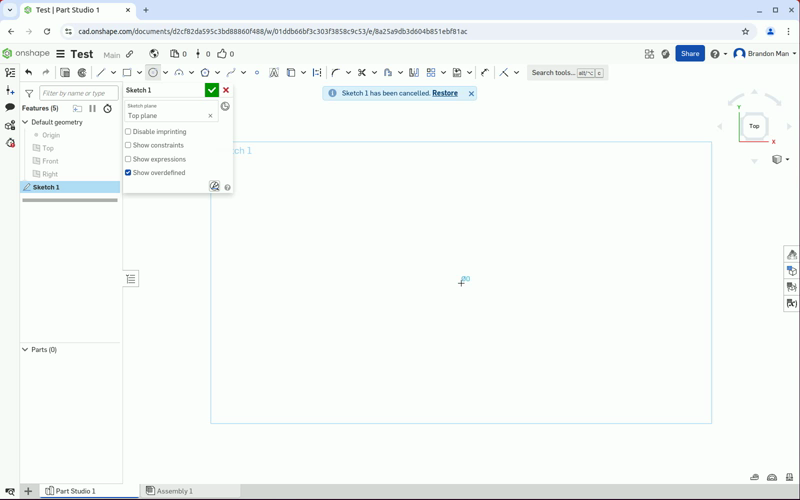
mouse_move(574, 282)
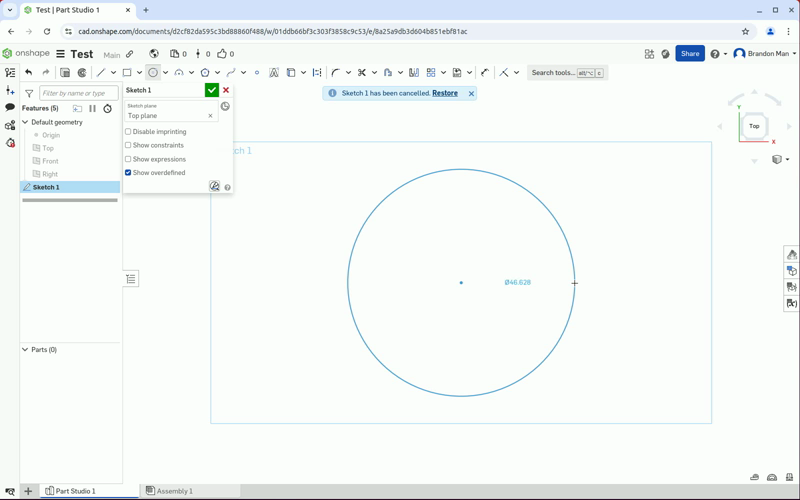
click(574, 282)
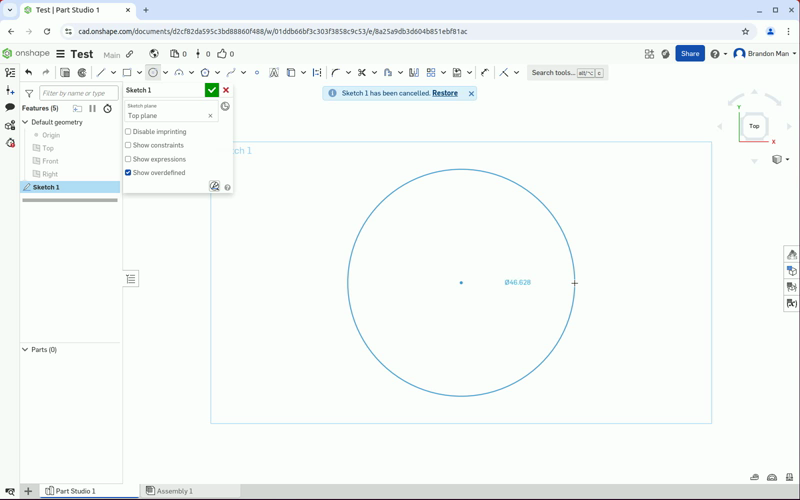
key(esc)
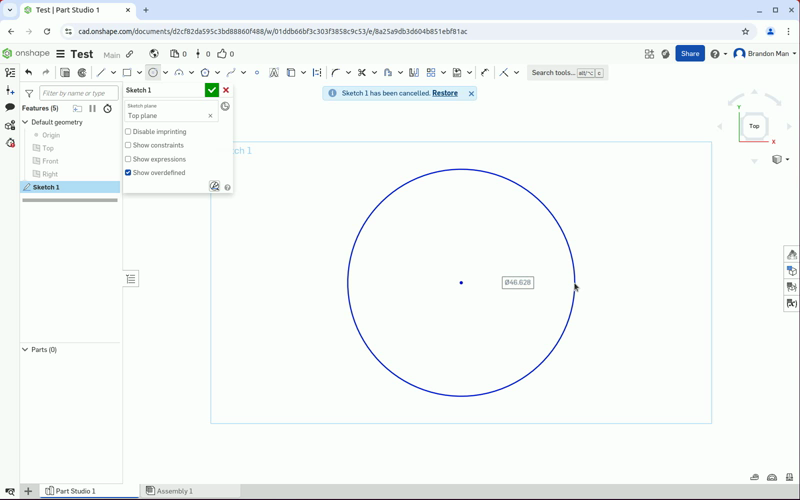
key(c)
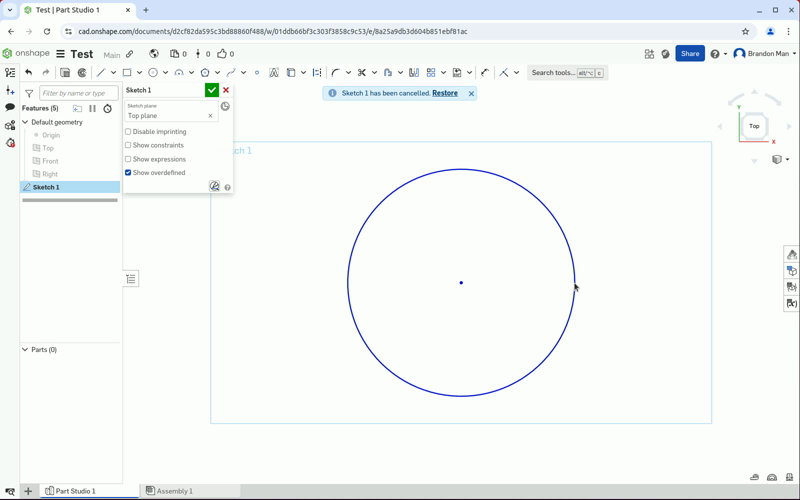
key_down(shift)
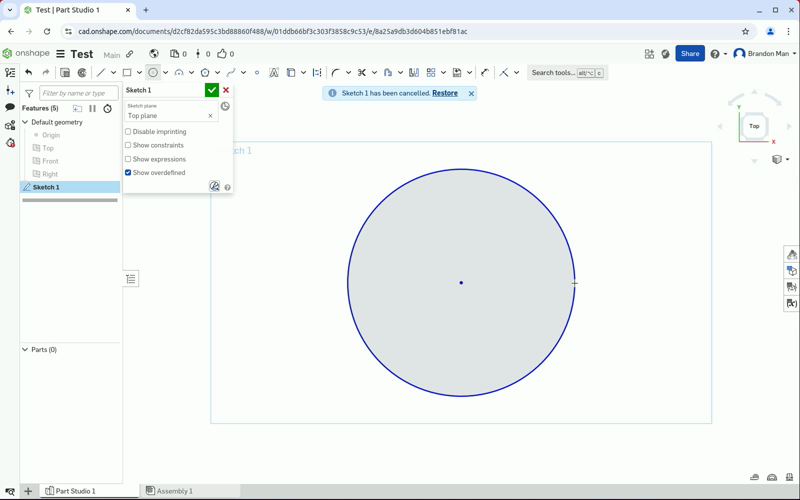
mouse_move(461, 282)
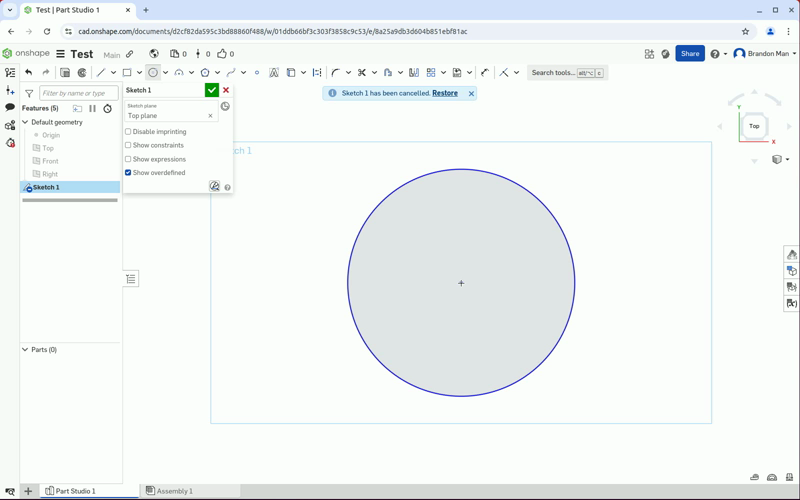
click(461, 282)
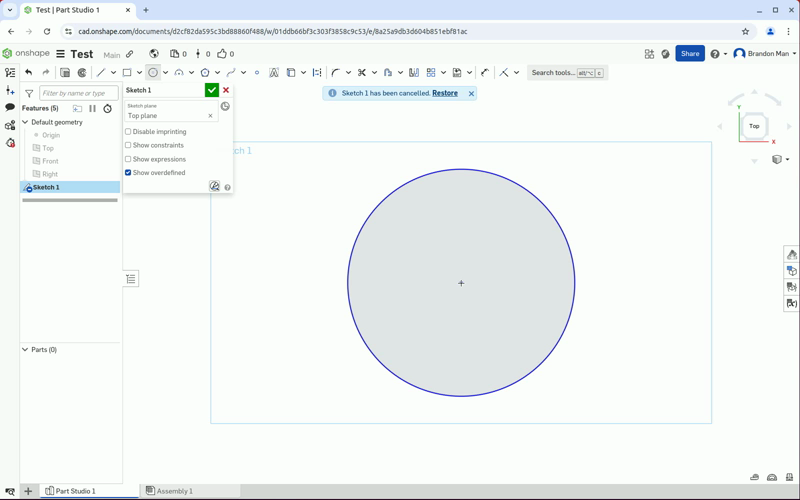
key_up(shift)
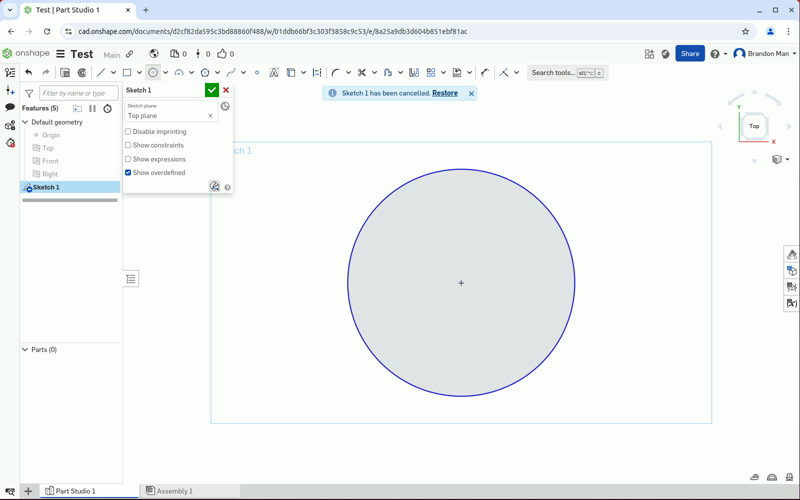
mouse_move(560, 282)
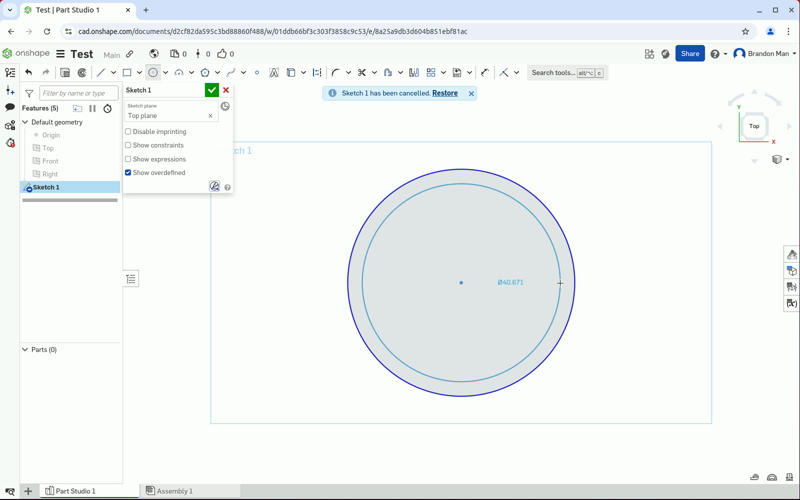
click(560, 282)
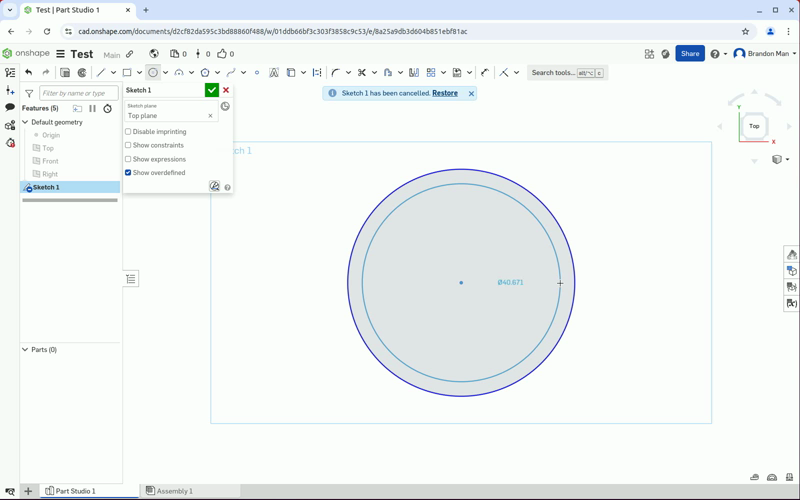
key(esc)
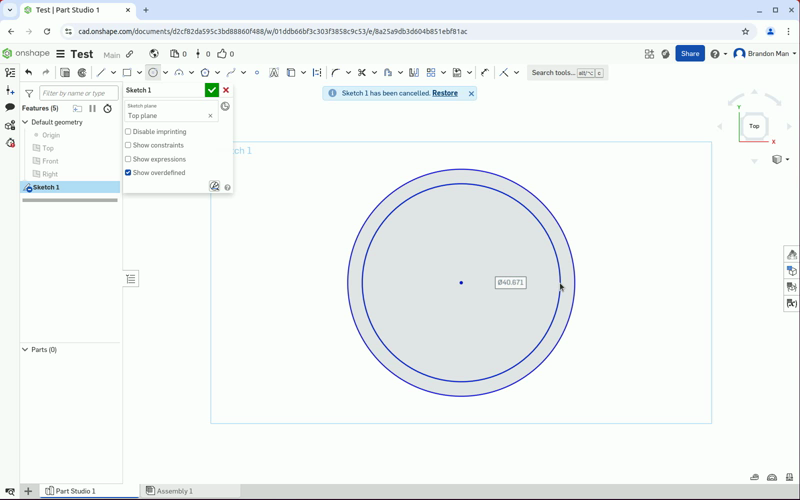
mouse_move(523, 369)
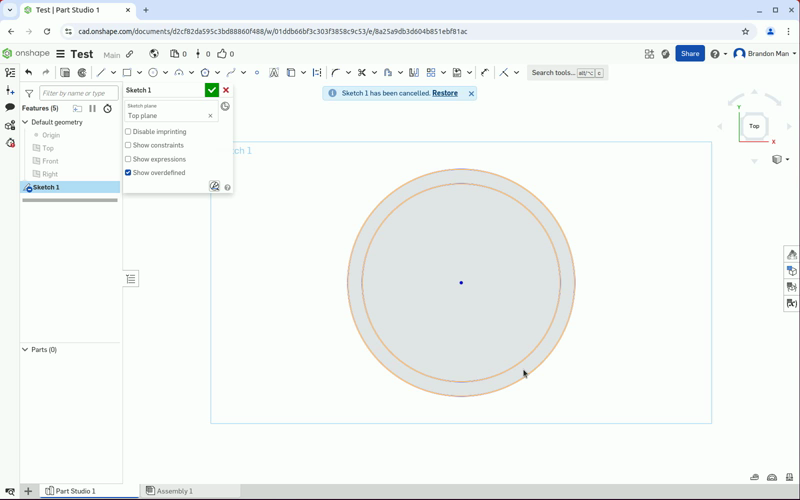
click(523, 369)
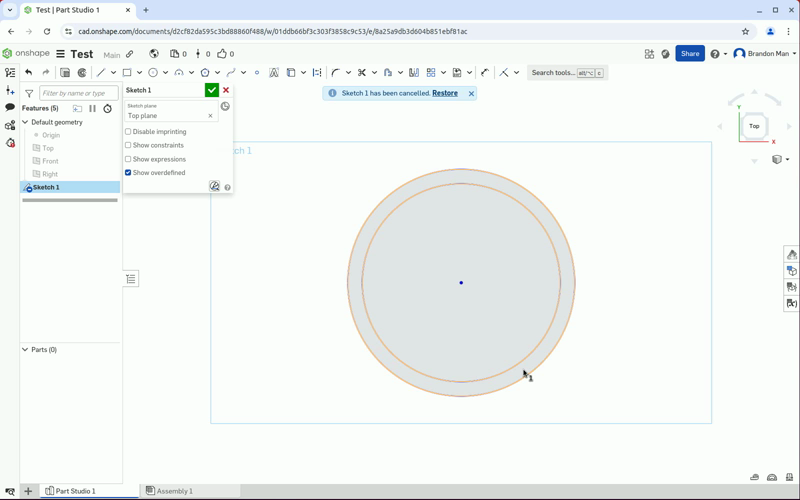
mouse_move(73, 352)
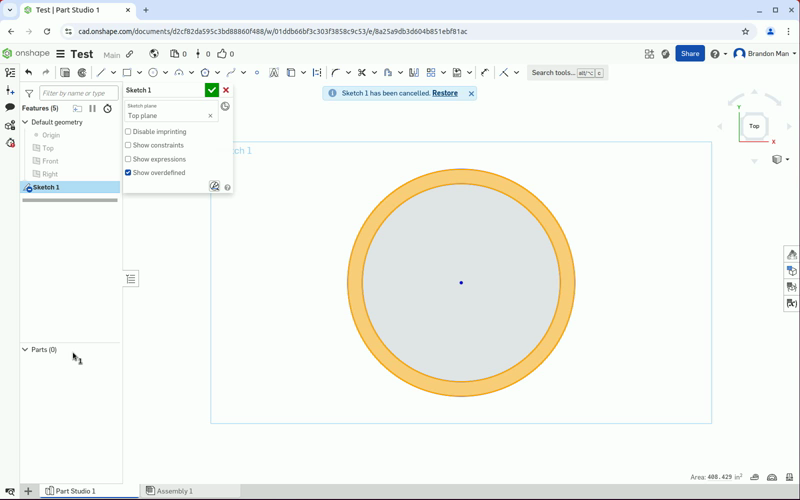
key(shift+y)
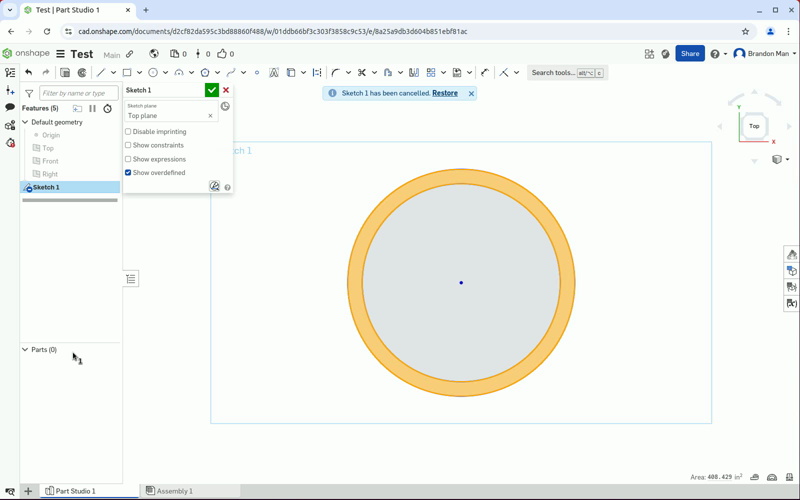
key(shift+e)
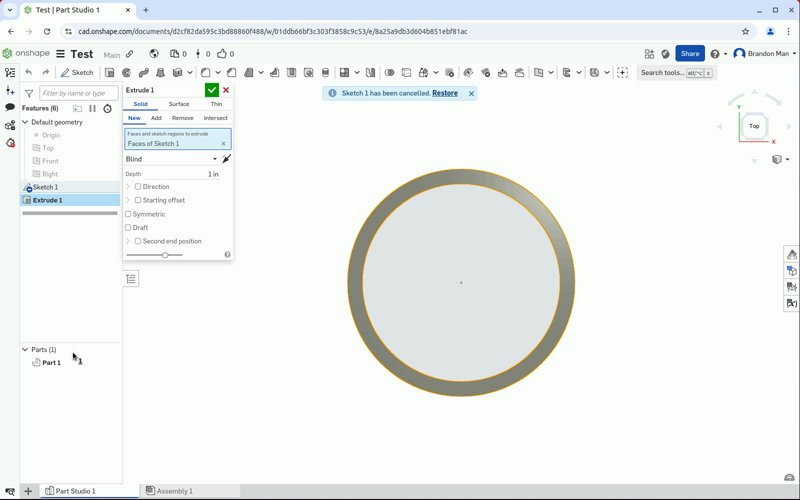
mouse_move(143, 106)
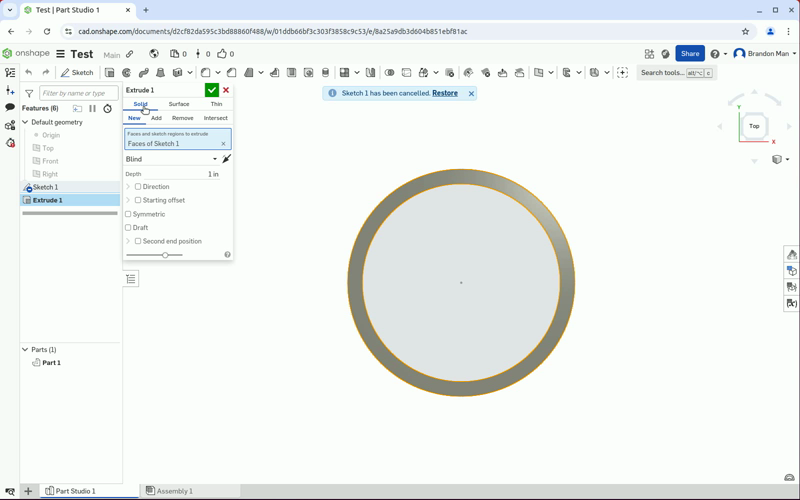
click(143, 106)
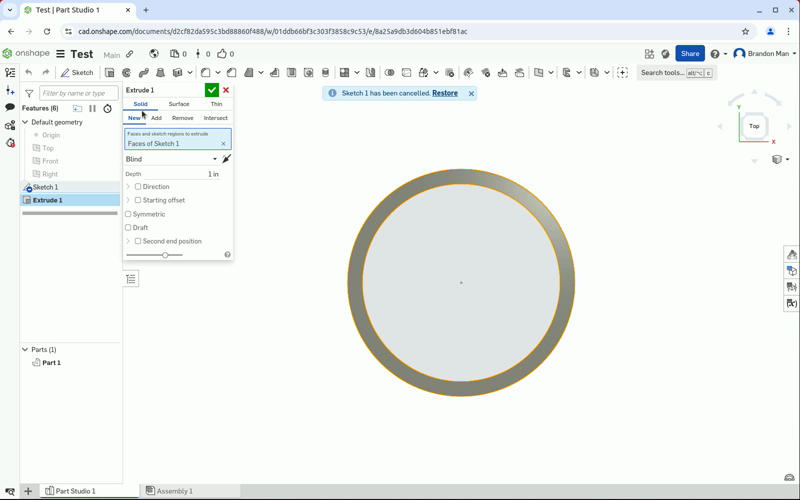
mouse_move(137, 120)
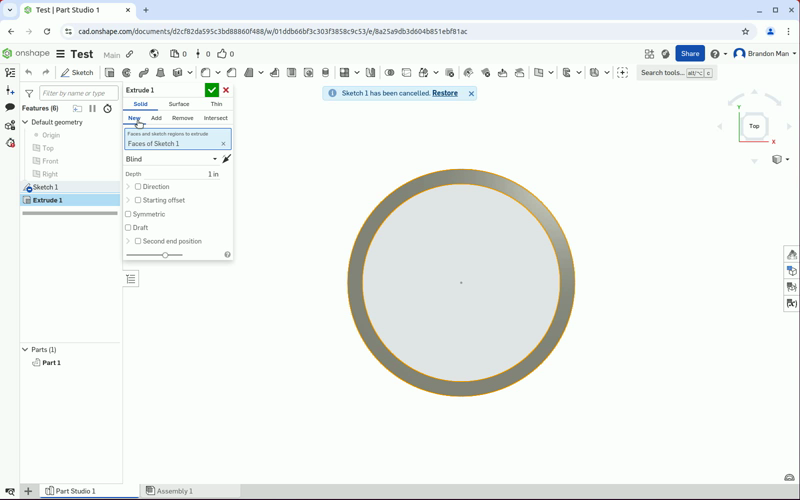
click(137, 120)
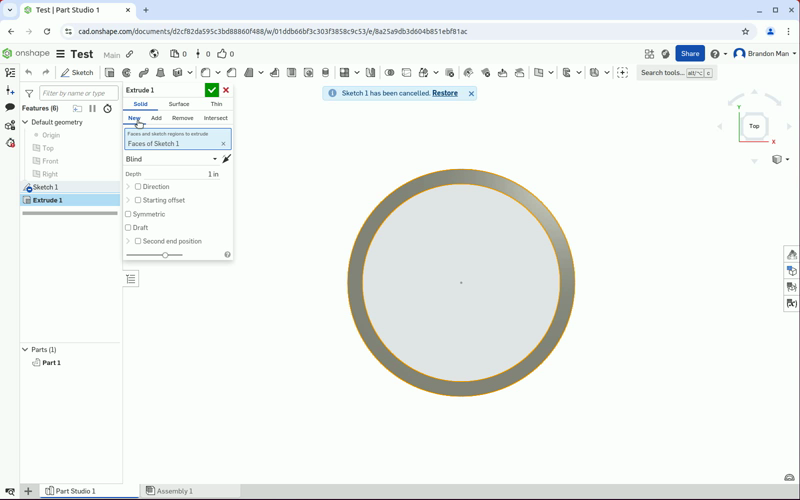
key(tab, 4)
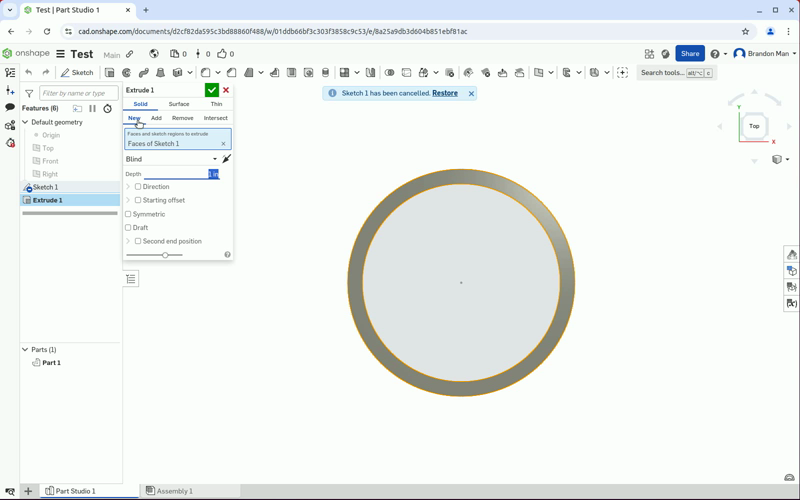
text(25.516)
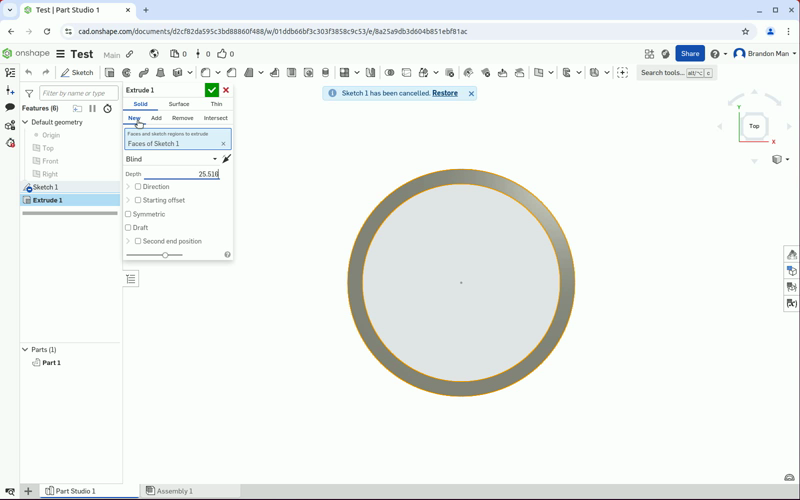
key(tab, 3)
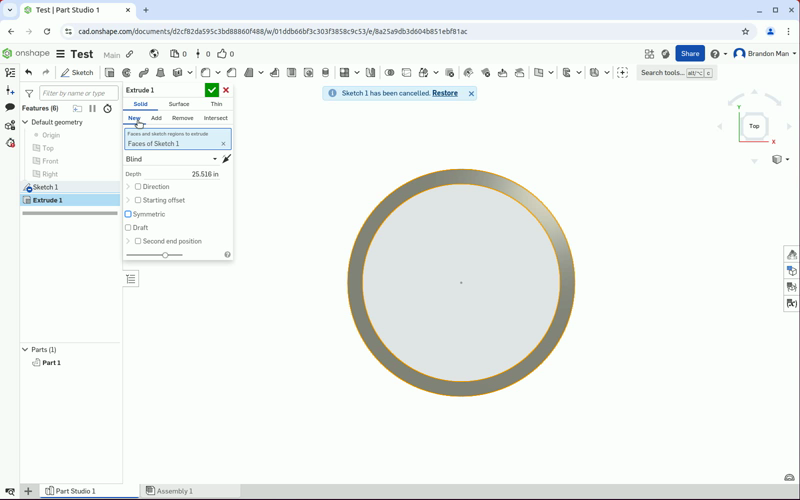
key(space)
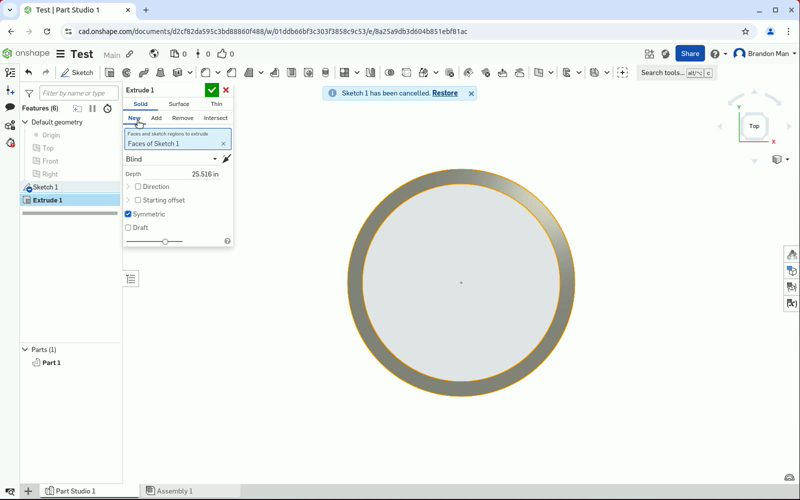
key(enter)
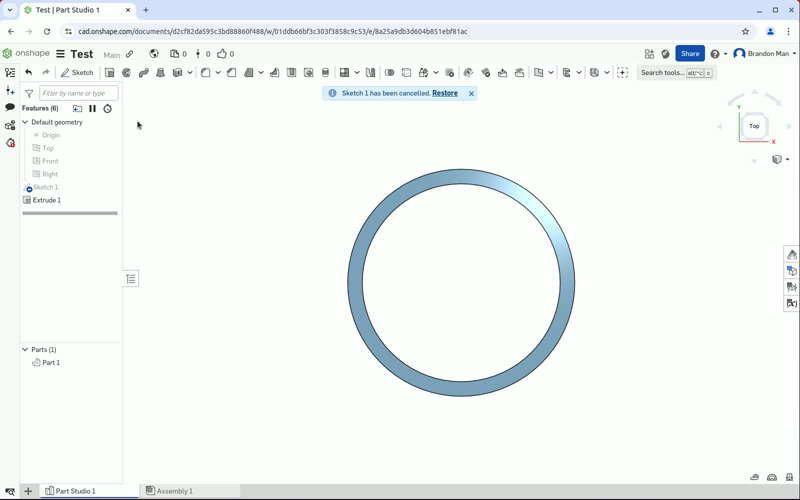
key(shift+h)
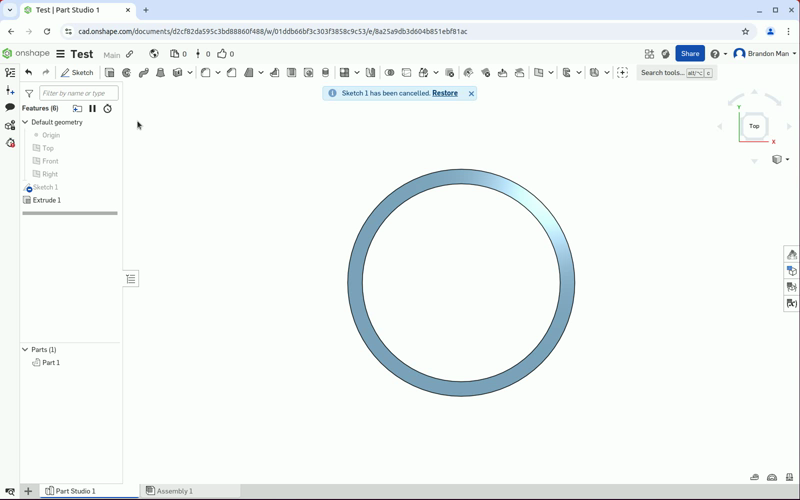
key(shift+h)
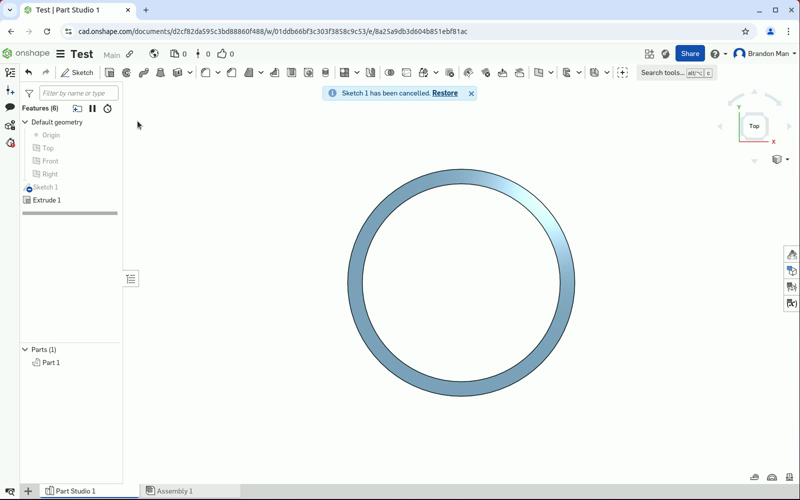
mouse_move(73, 189)
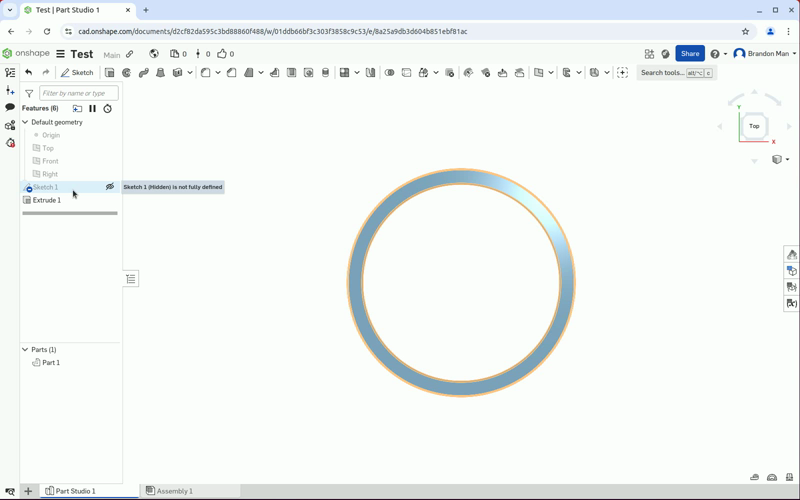
click(73, 189)
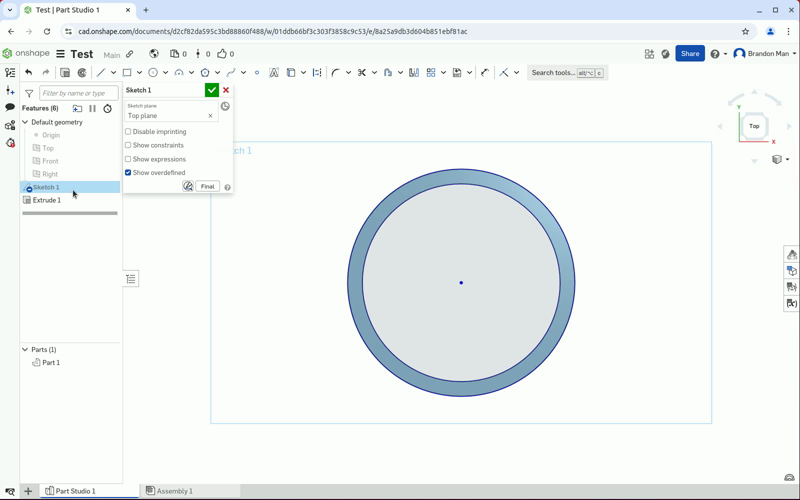
mouse_move(229, 92)
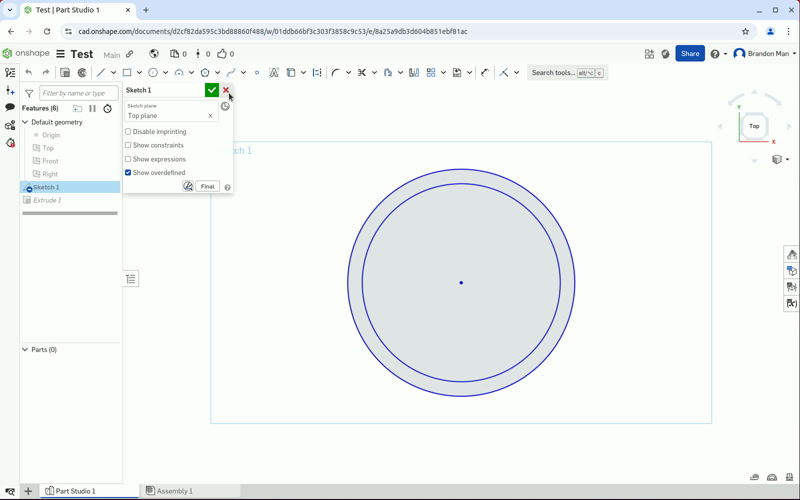
click(229, 92)
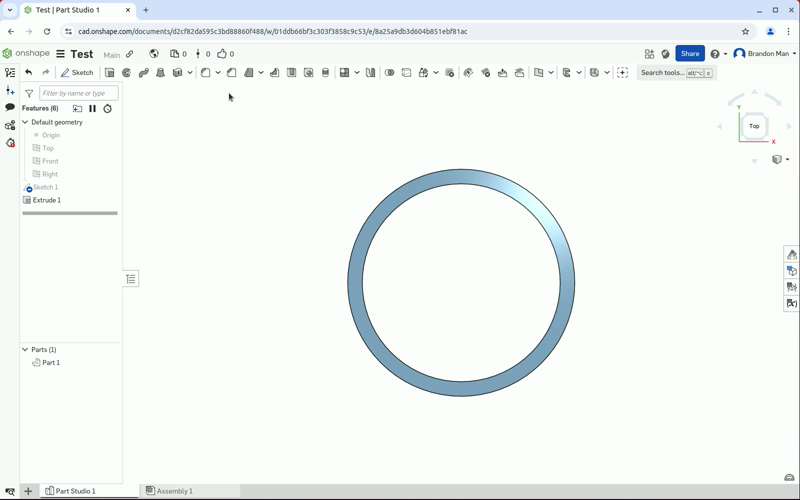
mouse_move(73, 352)
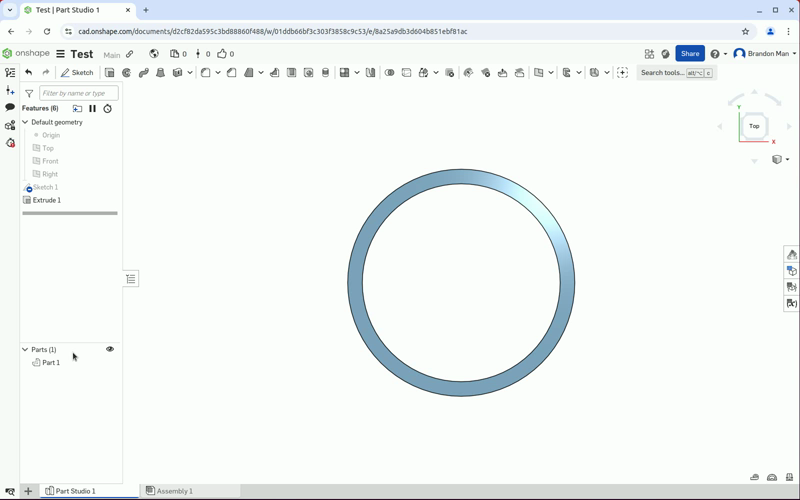
key(y)
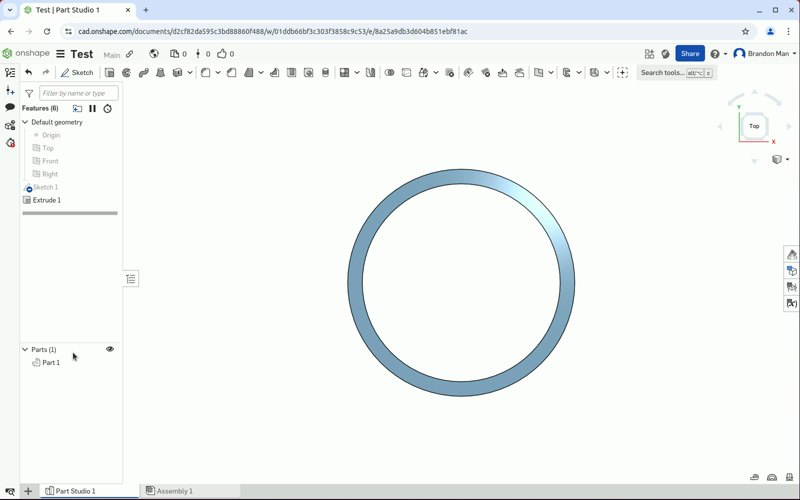
key(shift+p)
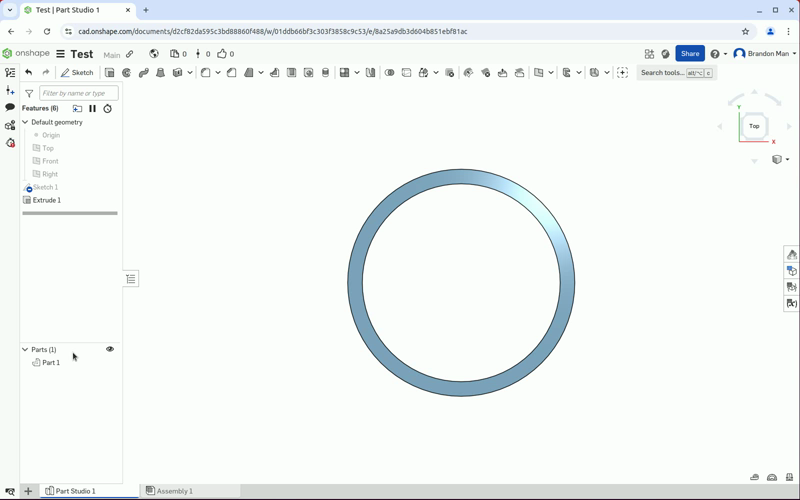
key(space)
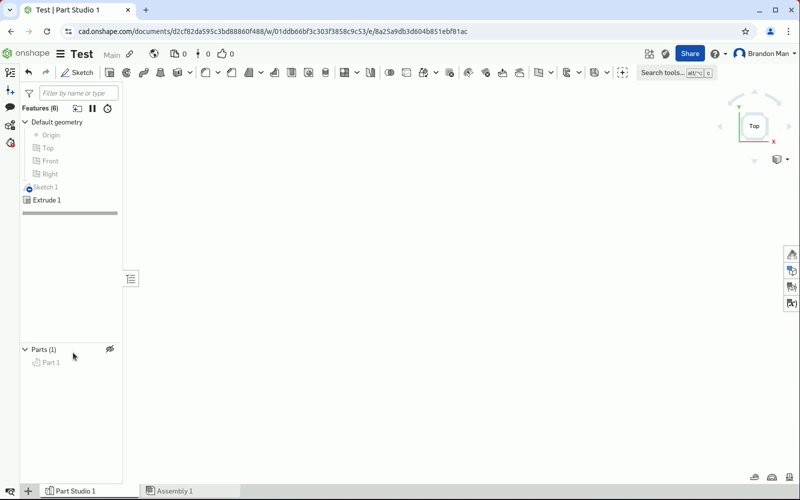
key_down(shift)
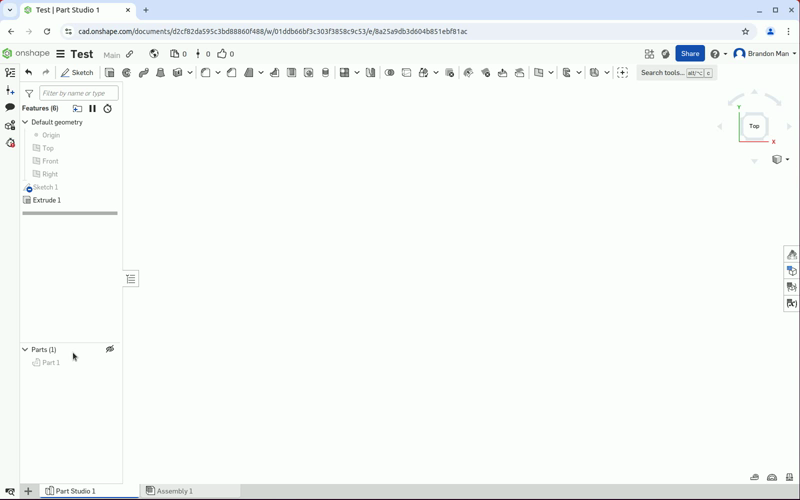
key(up)
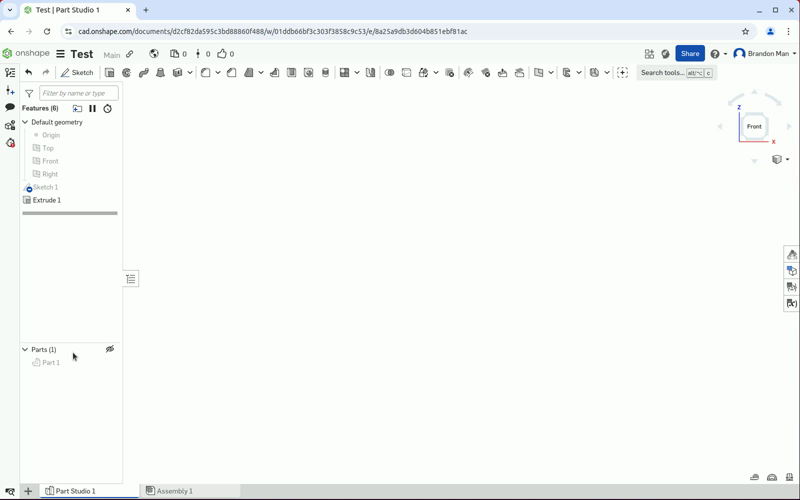
key_up(shift)
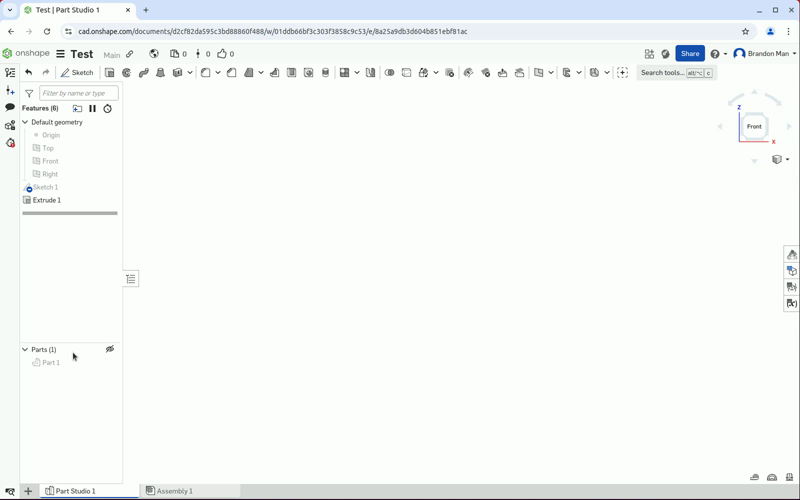
mouse_move(73, 352)
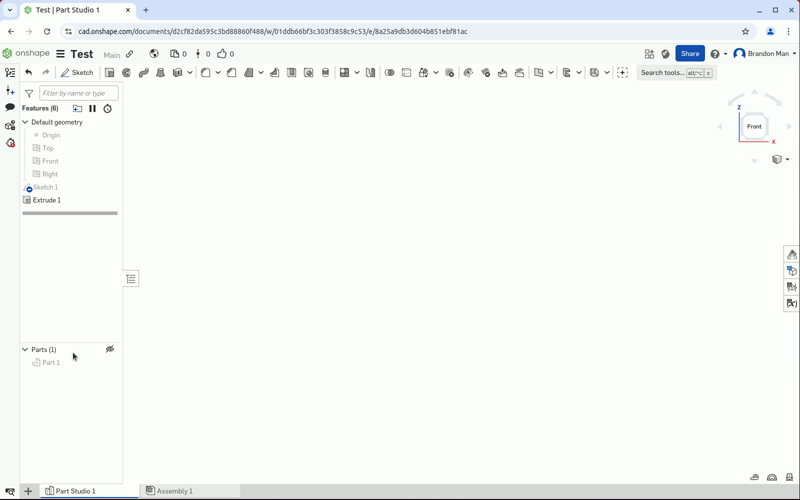
key(shift+y)
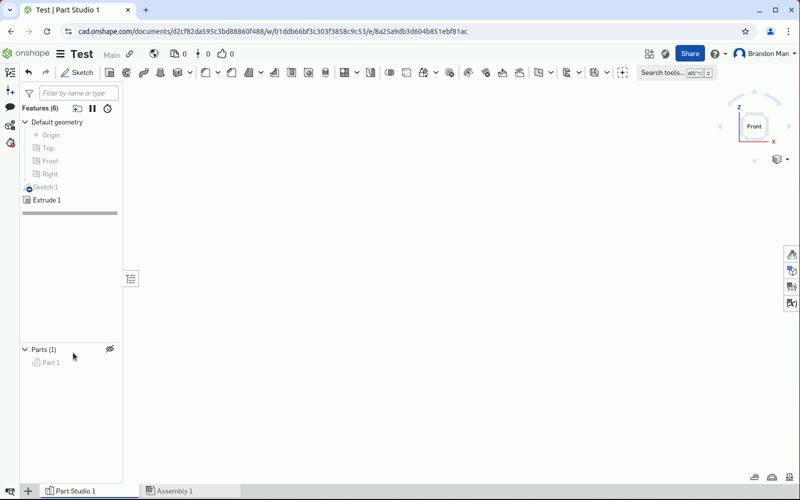
key(shift+s)
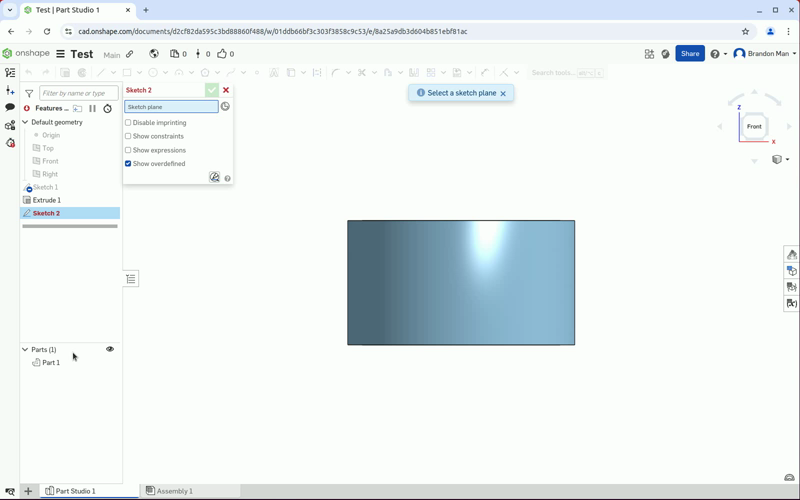
mouse_move(73, 163)
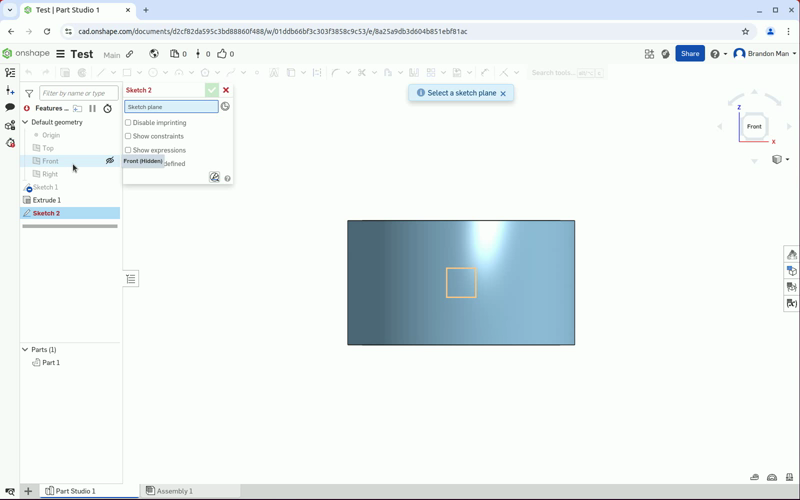
click(73, 163)
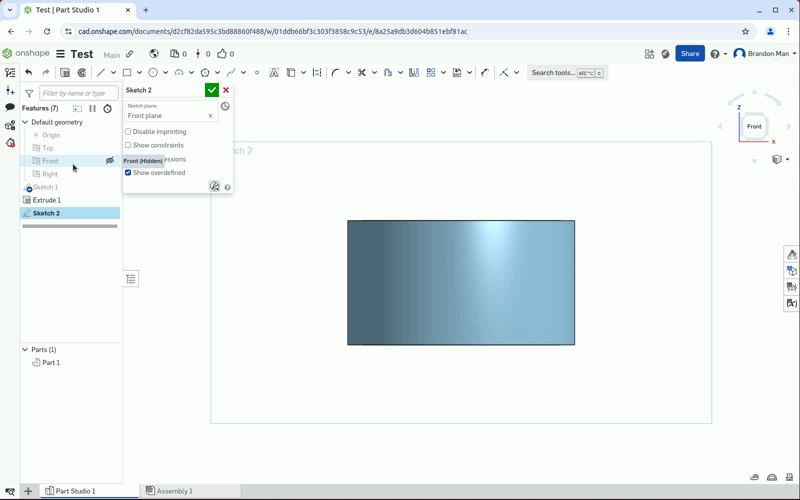
mouse_move(73, 352)
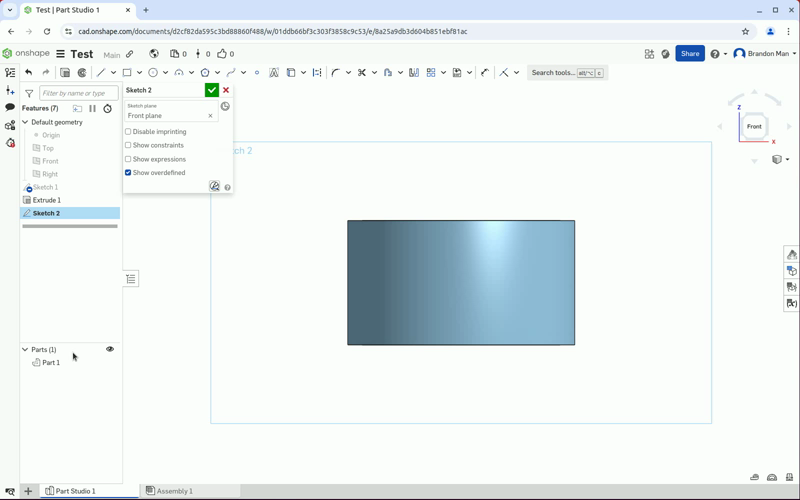
key(y)
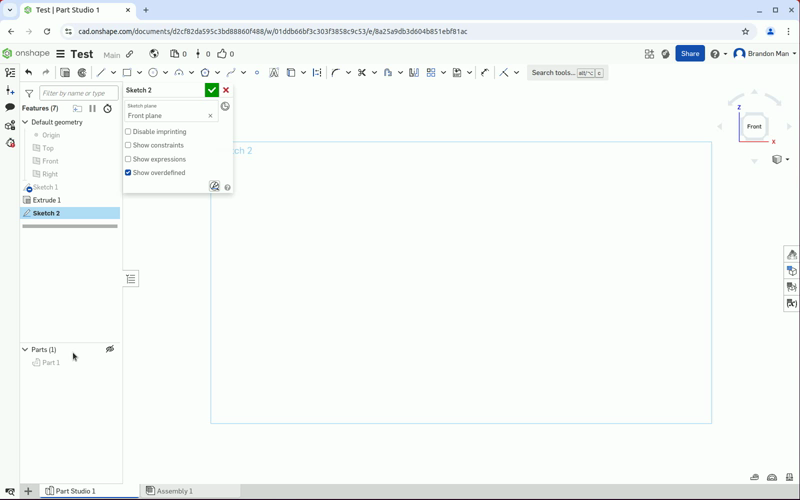
key(c)
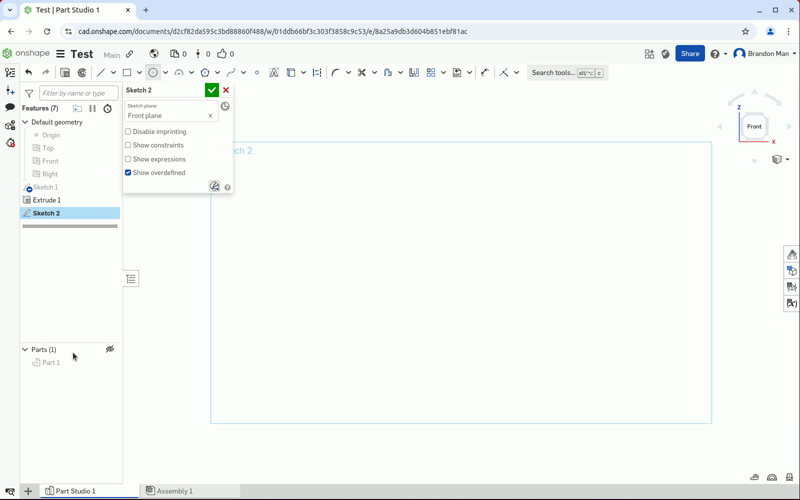
key_down(shift)
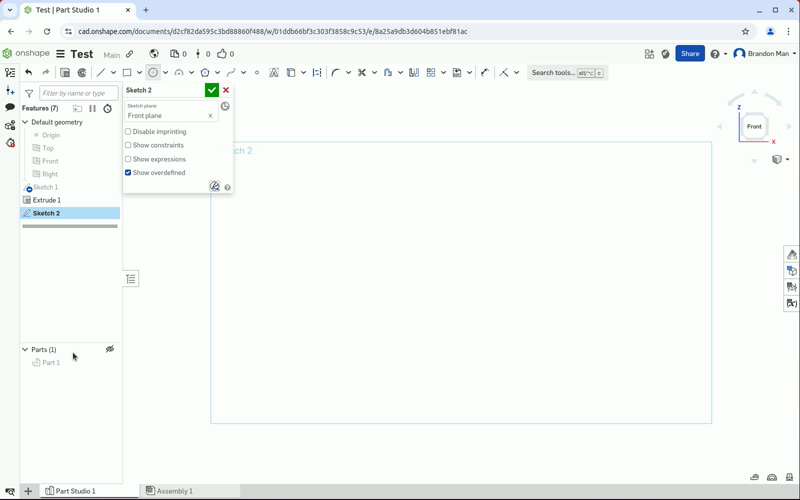
mouse_move(461, 270)
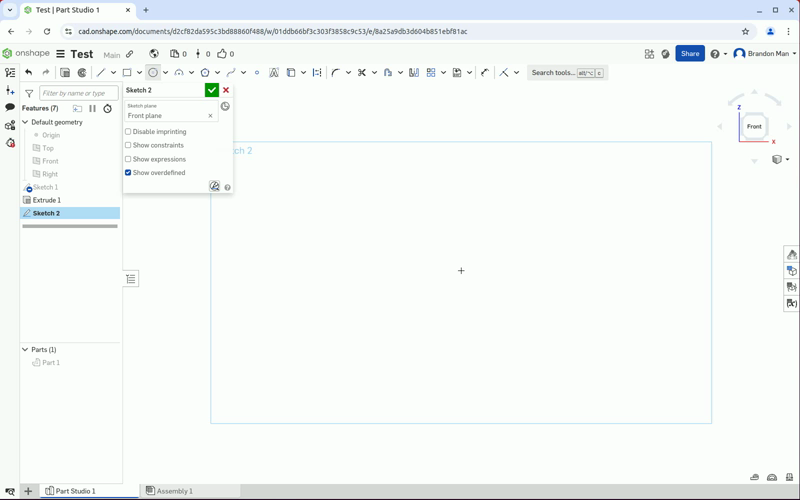
click(461, 270)
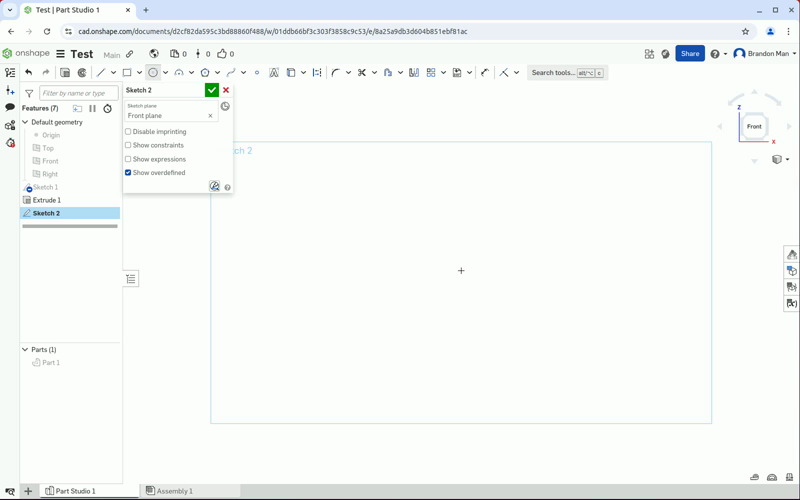
key_up(shift)
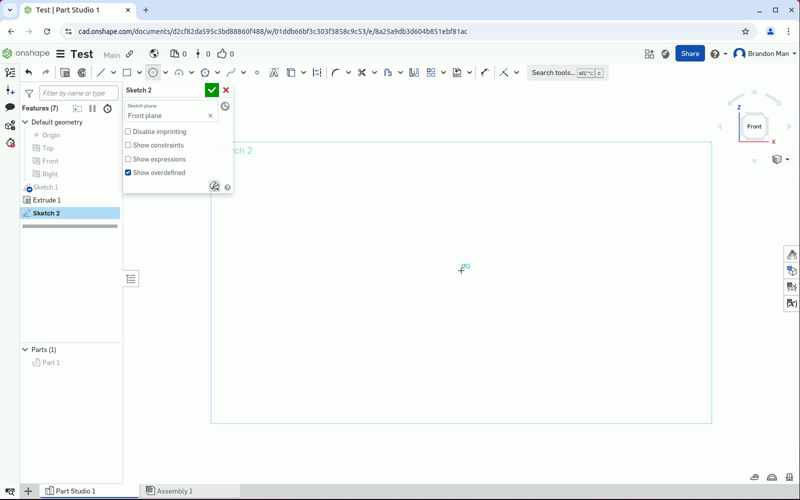
mouse_move(467, 270)
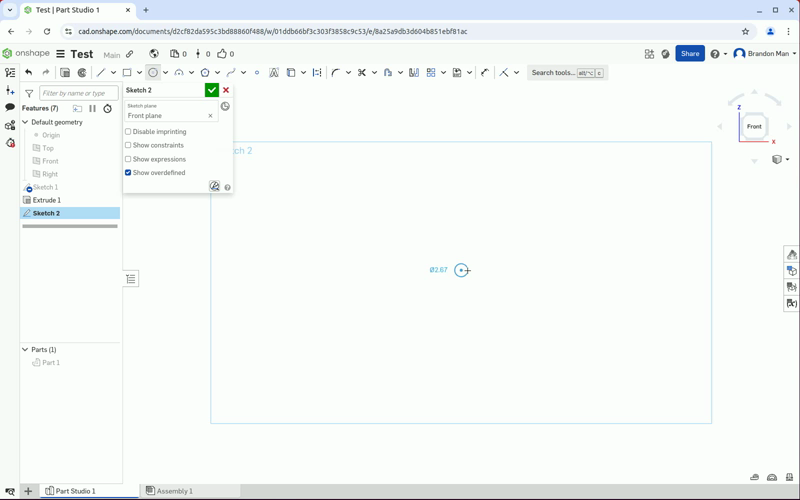
click(467, 270)
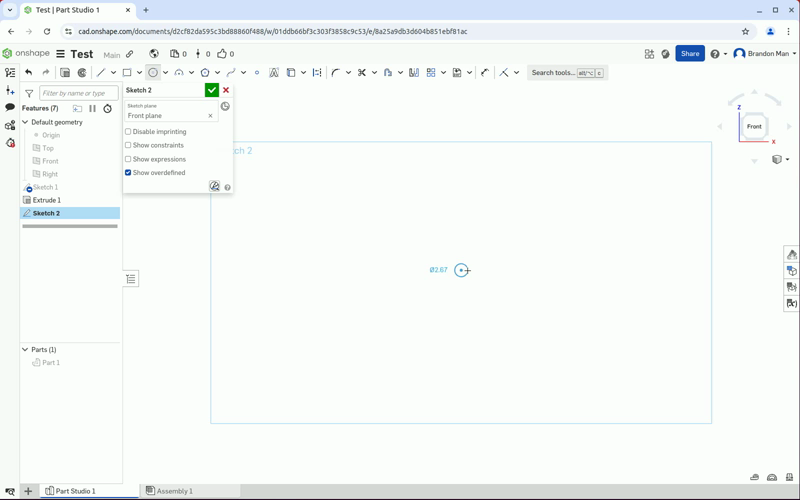
key(esc)
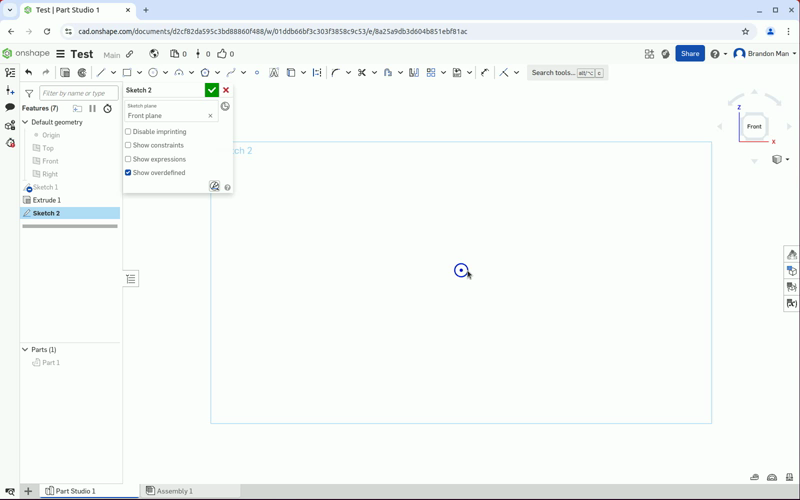
mouse_move(458, 264)
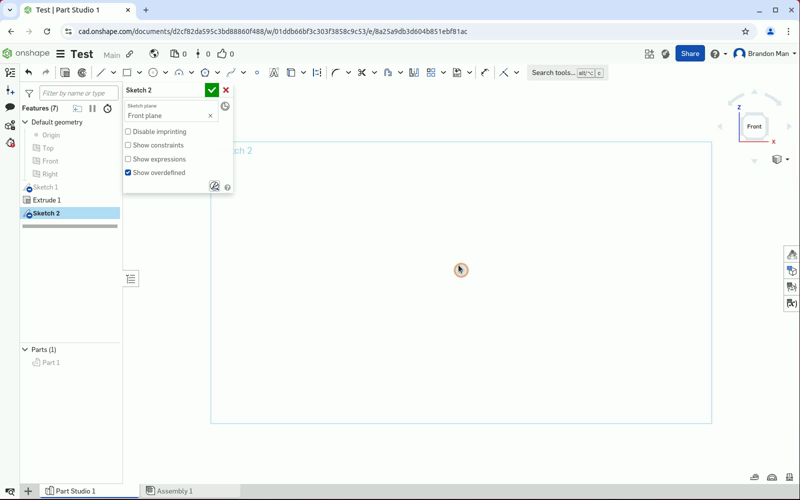
scroll(6)
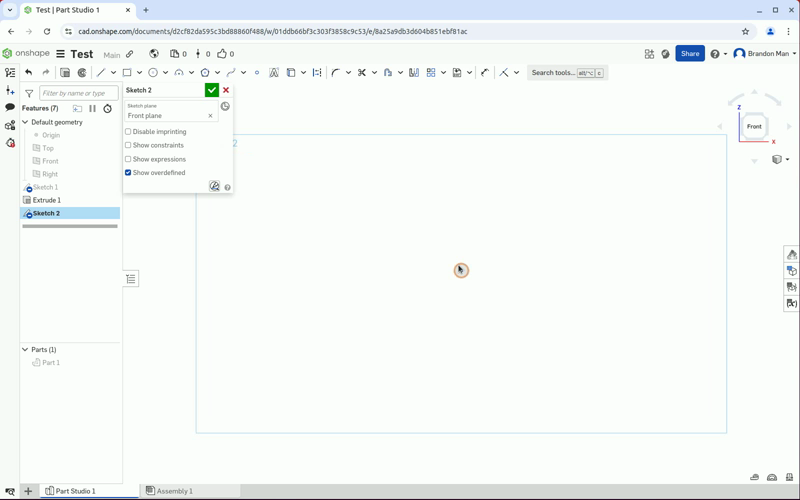
scroll(6)
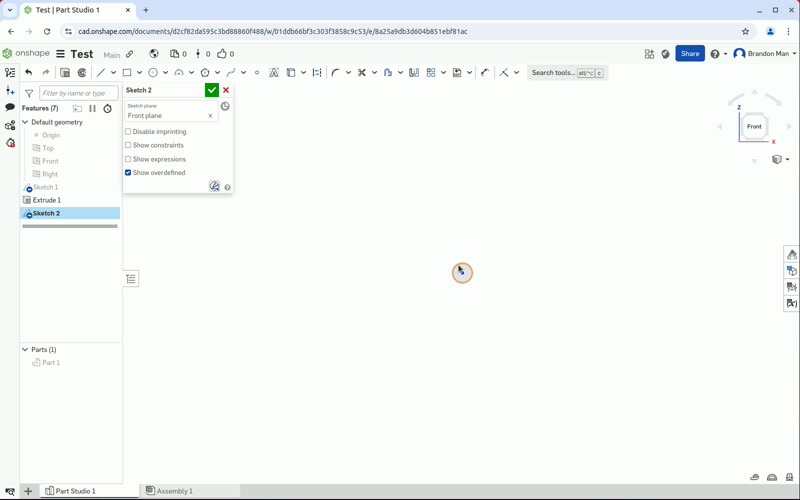
scroll(6)
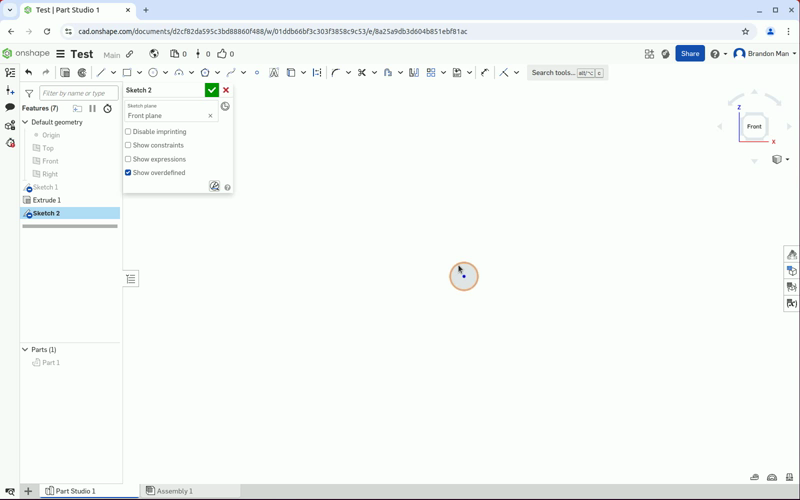
scroll(6)
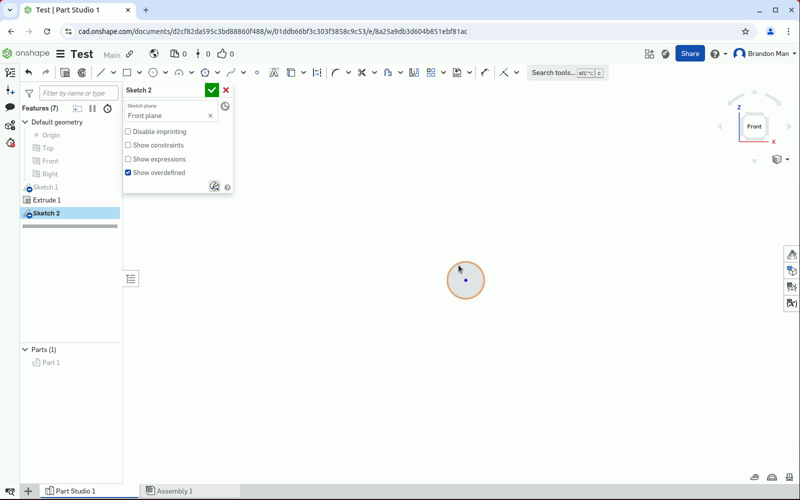
scroll(6)
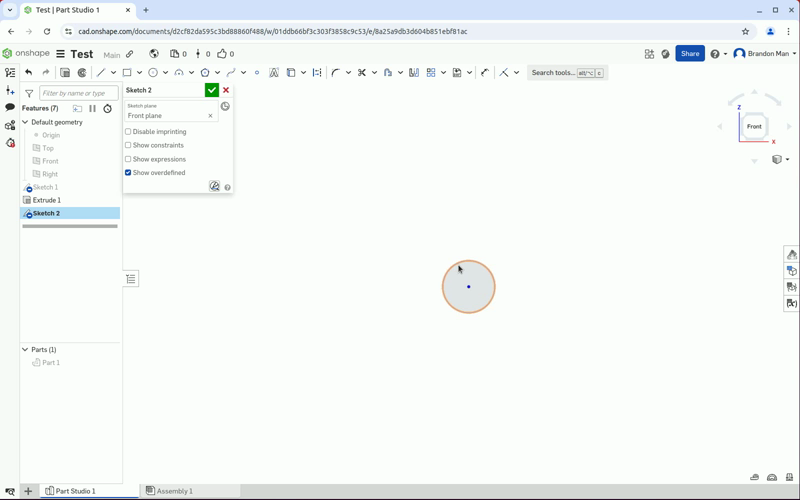
scroll(6)
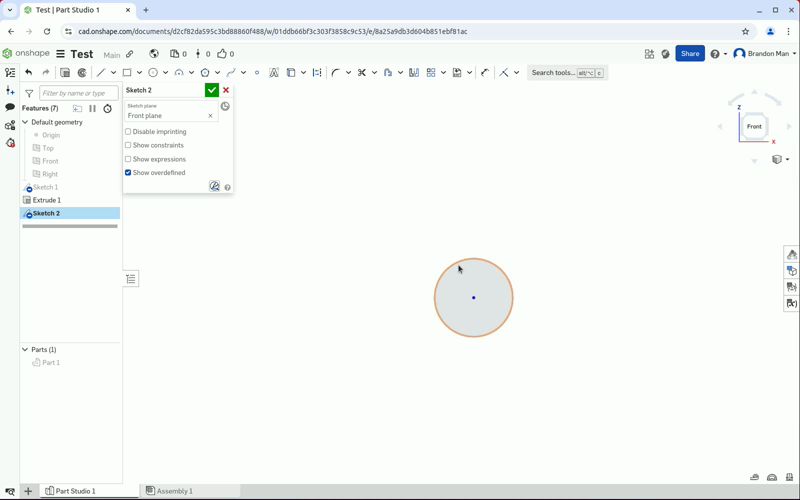
scroll(6)
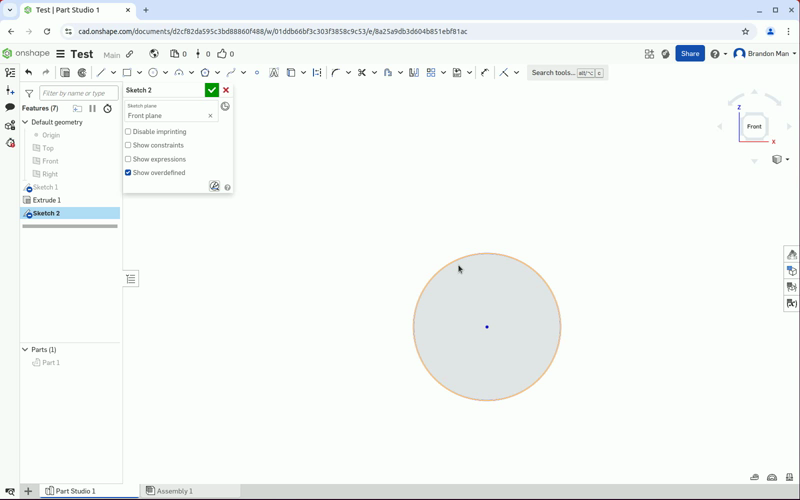
click(458, 264)
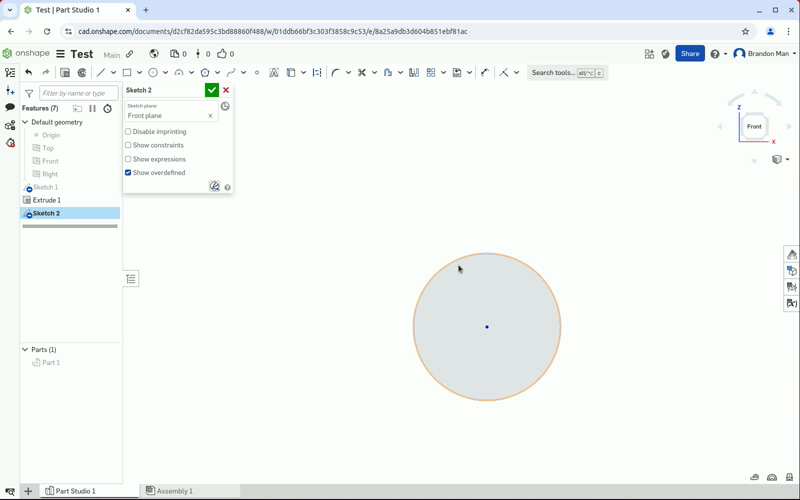
scroll(-6)
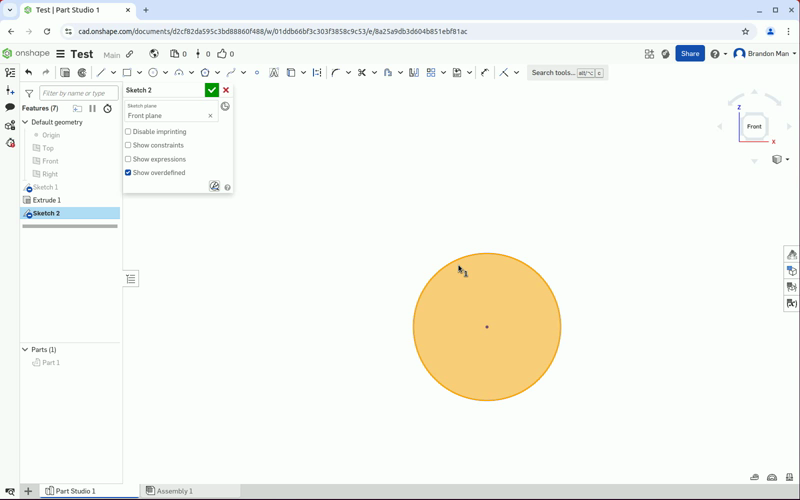
scroll(-6)
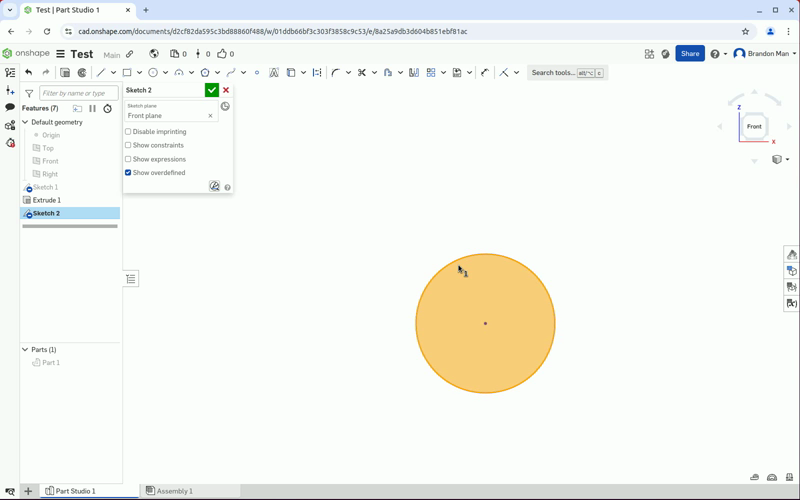
scroll(-6)
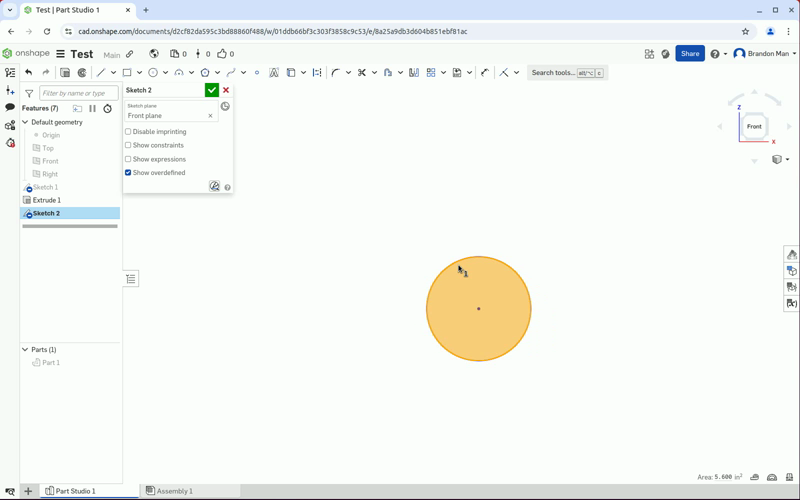
scroll(-6)
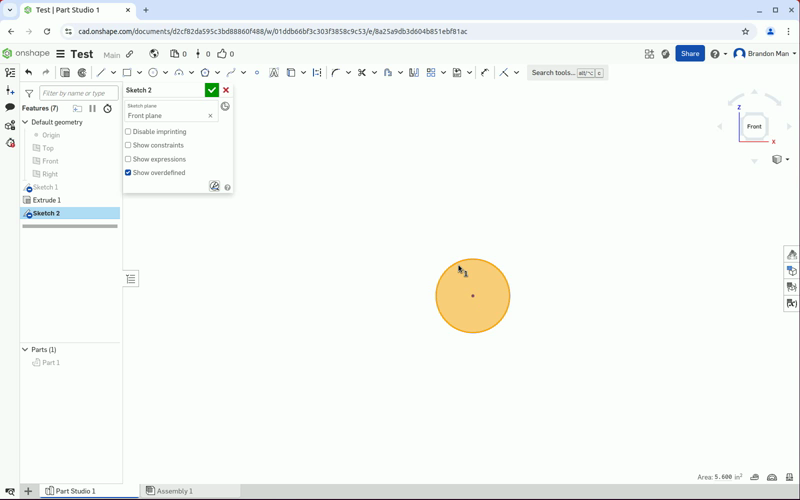
scroll(-6)
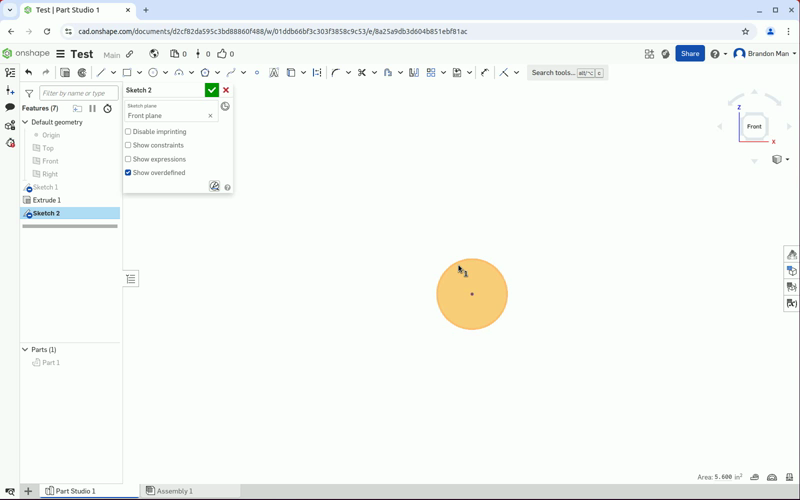
scroll(-6)
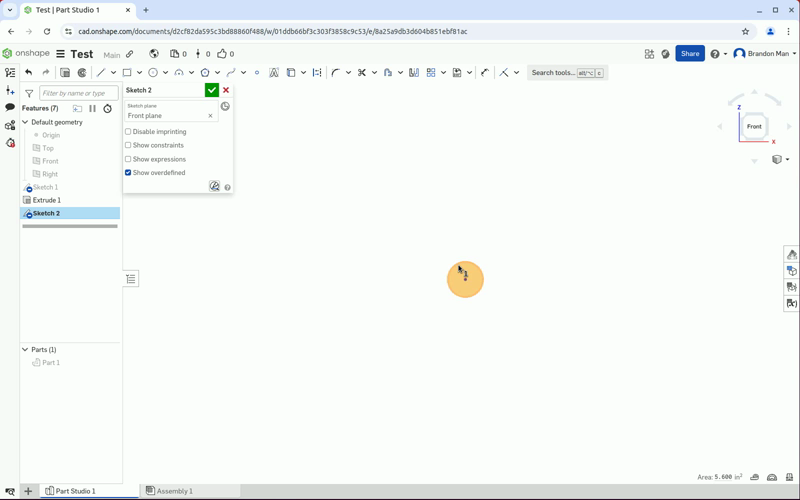
scroll(-6)
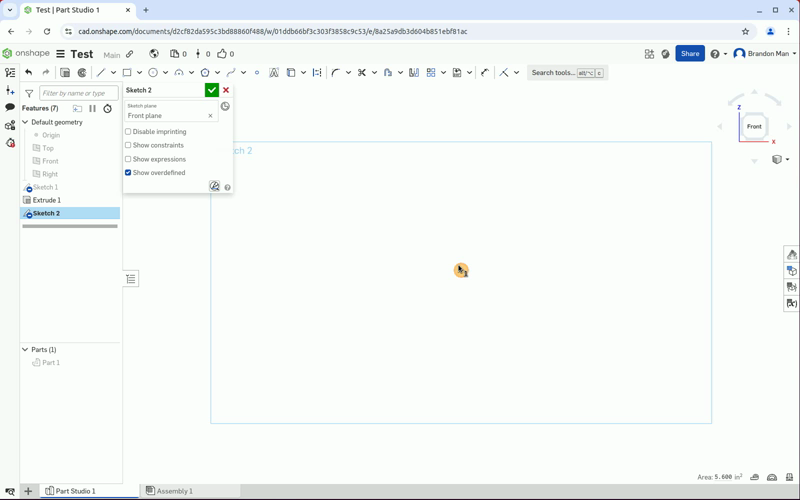
mouse_move(73, 352)
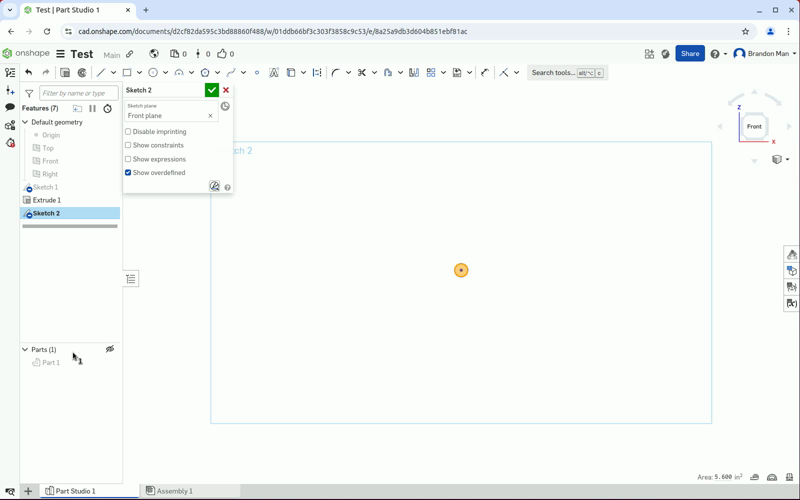
key(shift+y)
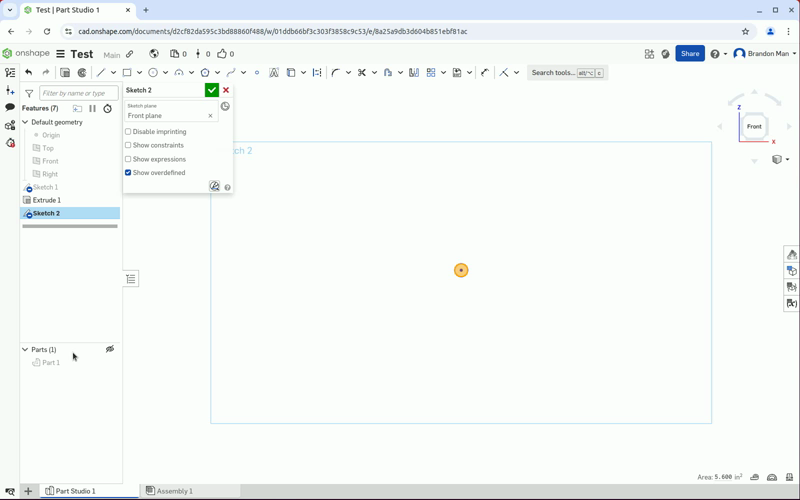
key(shift+e)
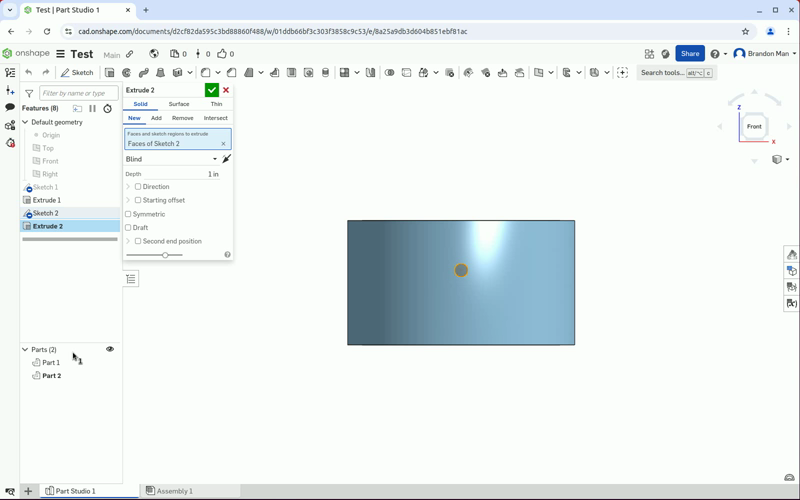
mouse_move(143, 106)
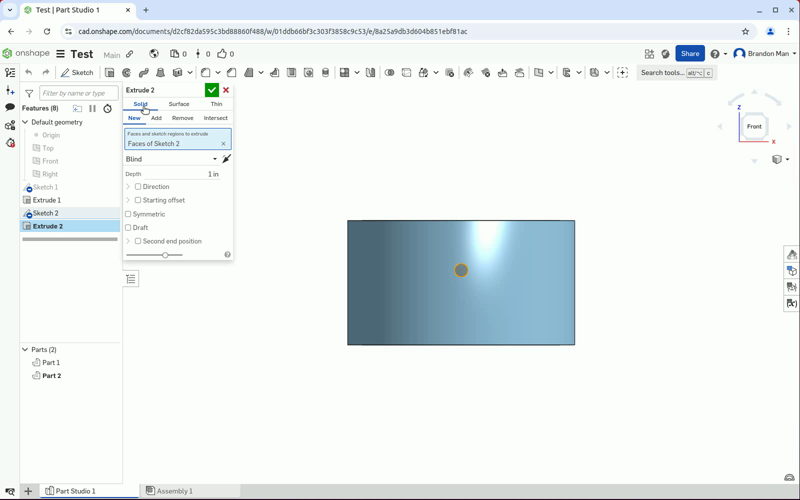
click(143, 106)
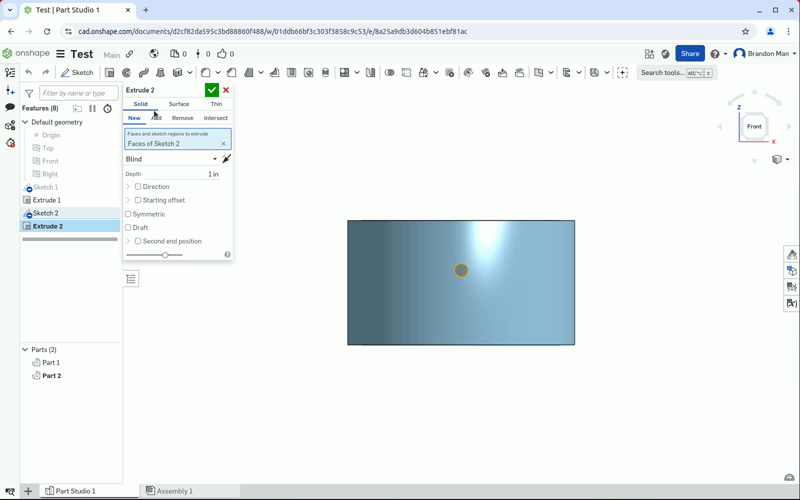
mouse_move(186, 120)
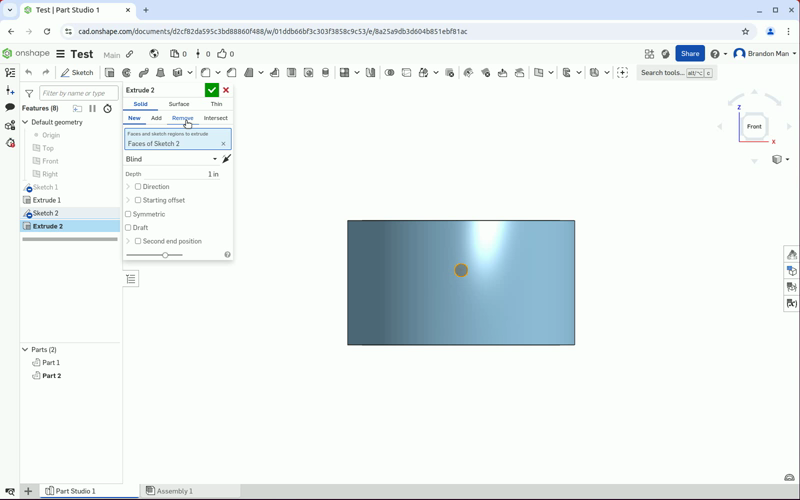
click(186, 120)
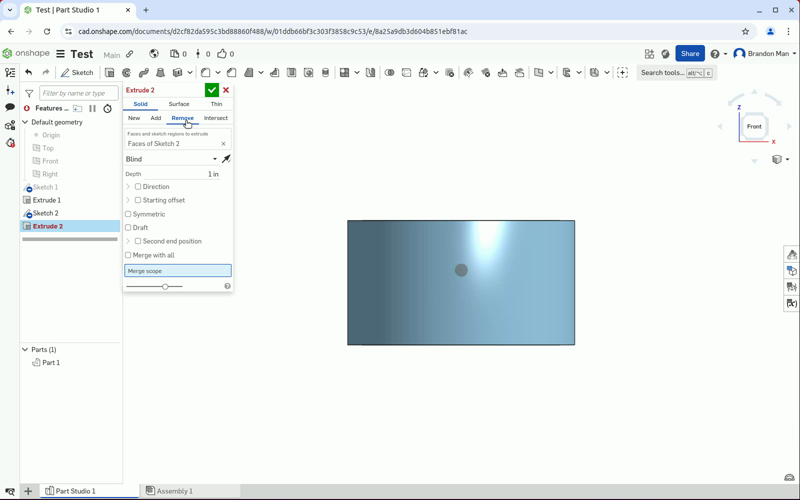
key(tab, 4)
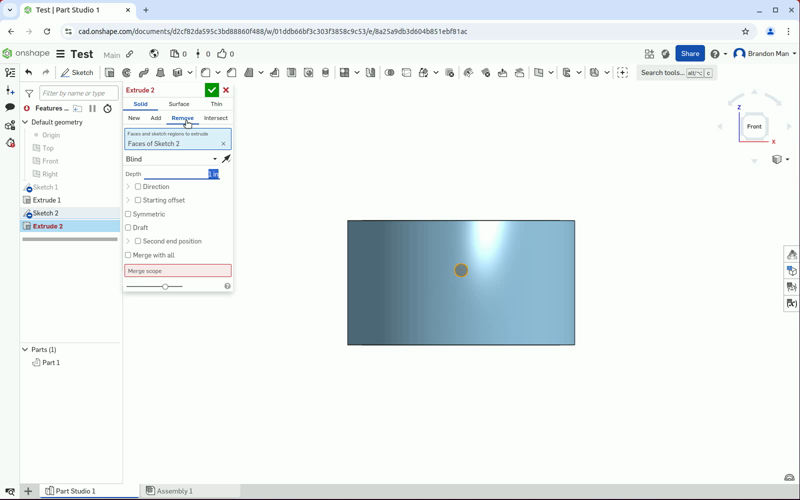
text(25.756)
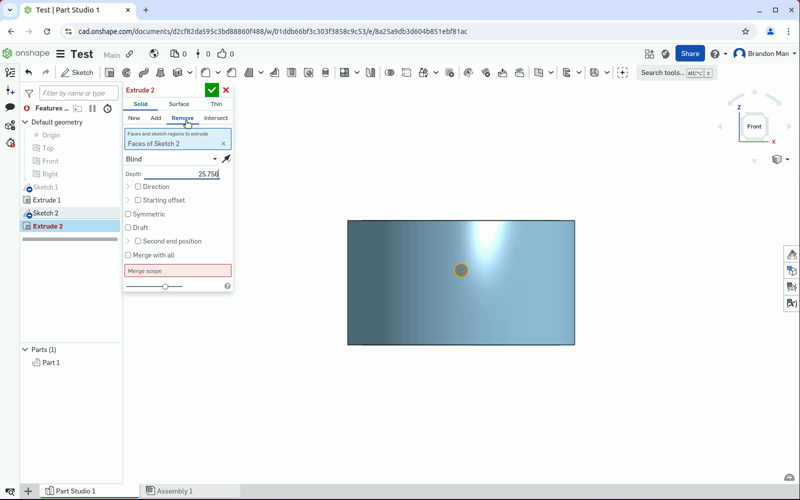
key(tab, 6)
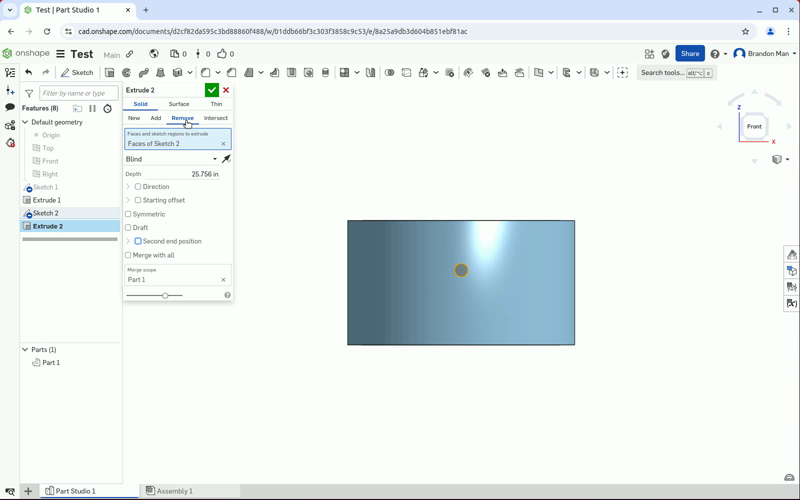
key(space)
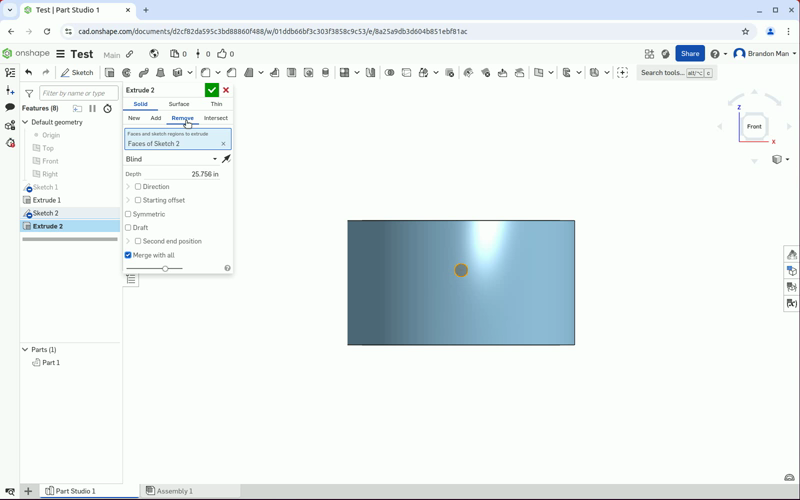
key(enter)
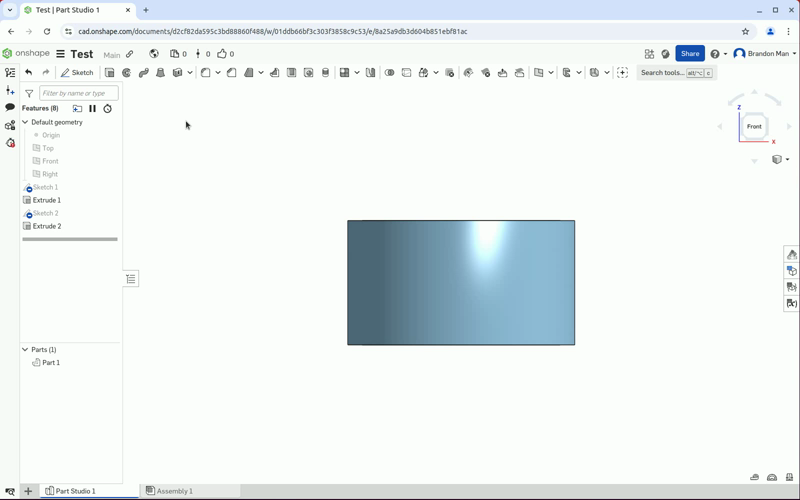
key(shift+h)
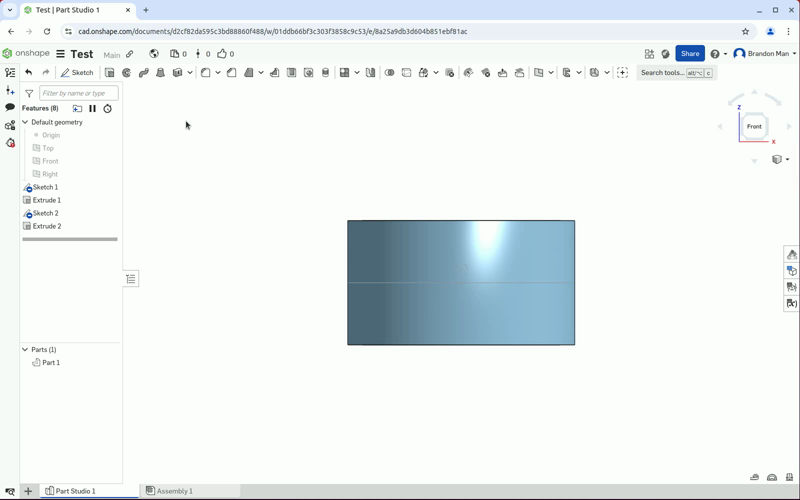
key(shift+h)
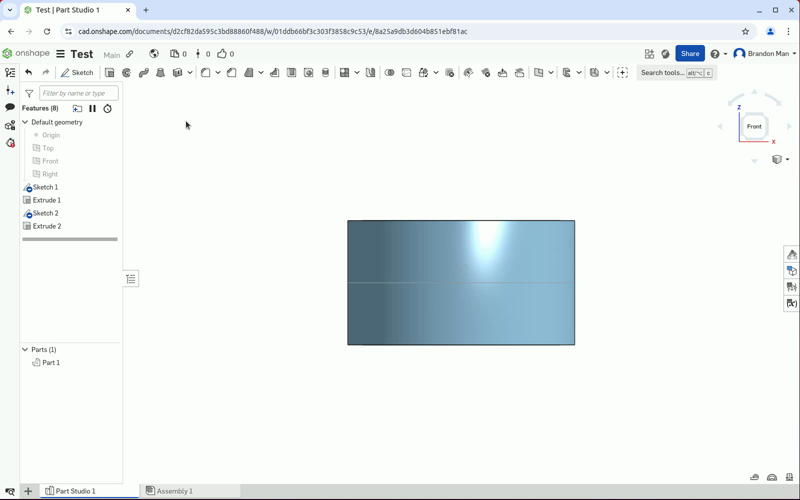
key(shift+7)
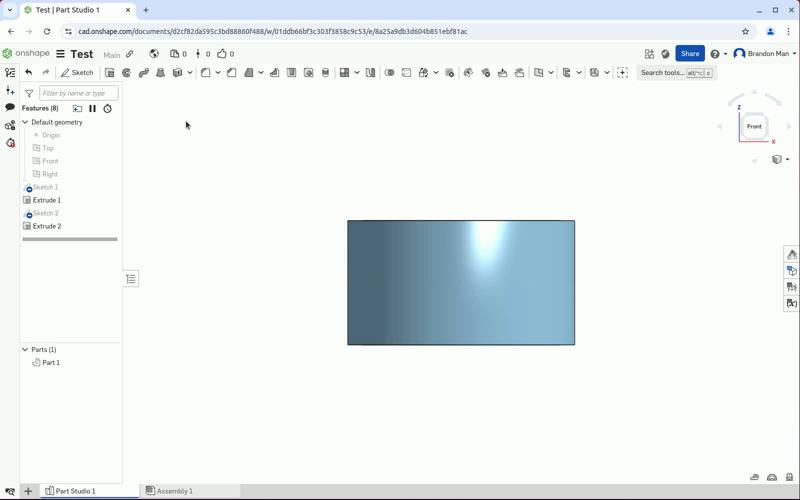
key(left, 2)
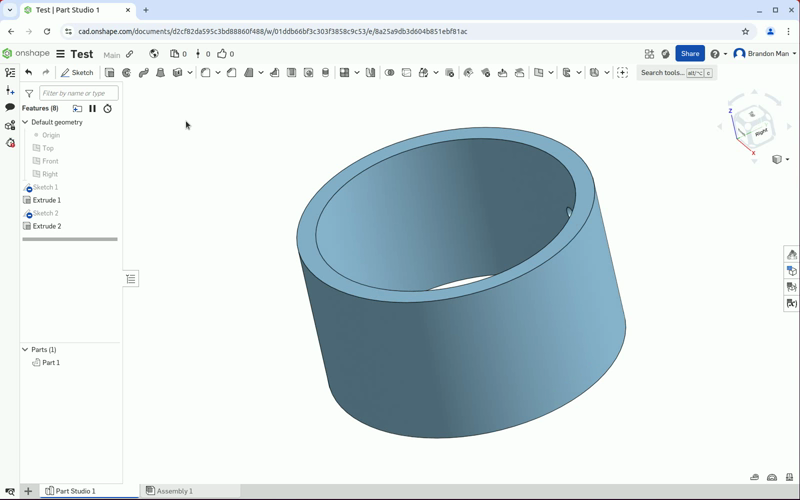
key(down, 2)
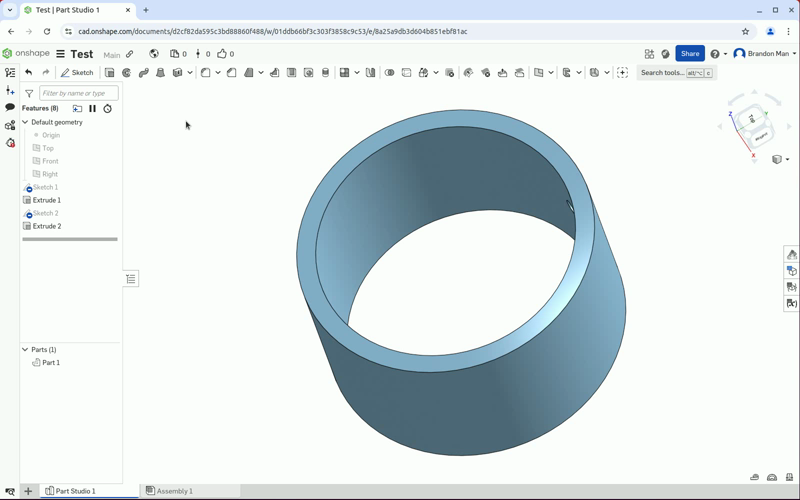
key(up, 2)
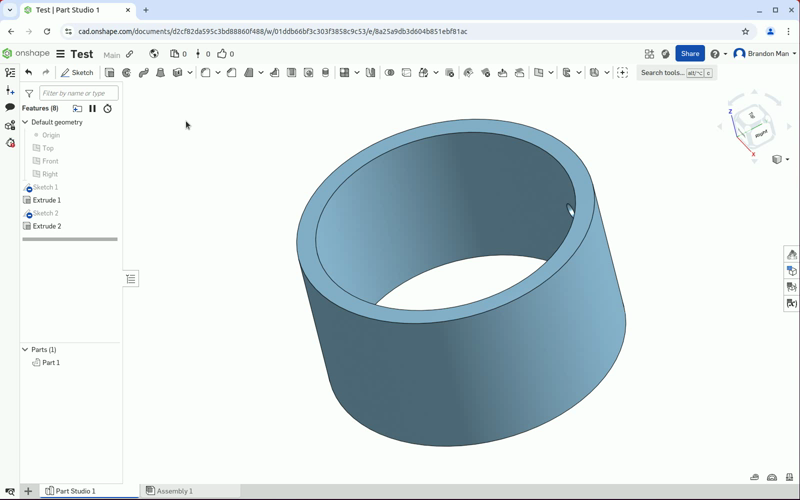
key(right, 2)
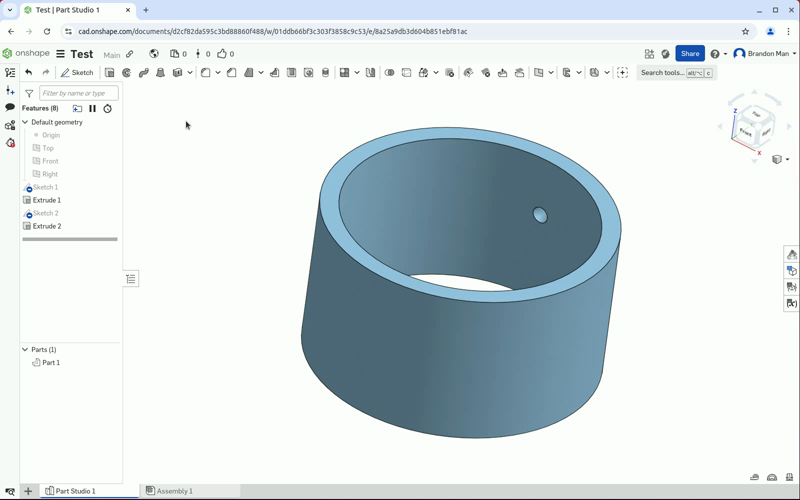
mouse_move(73, 189)
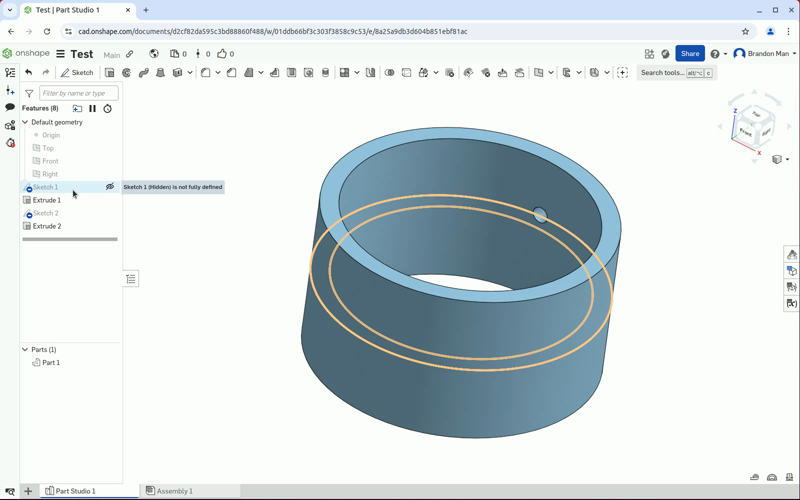
click(73, 189)